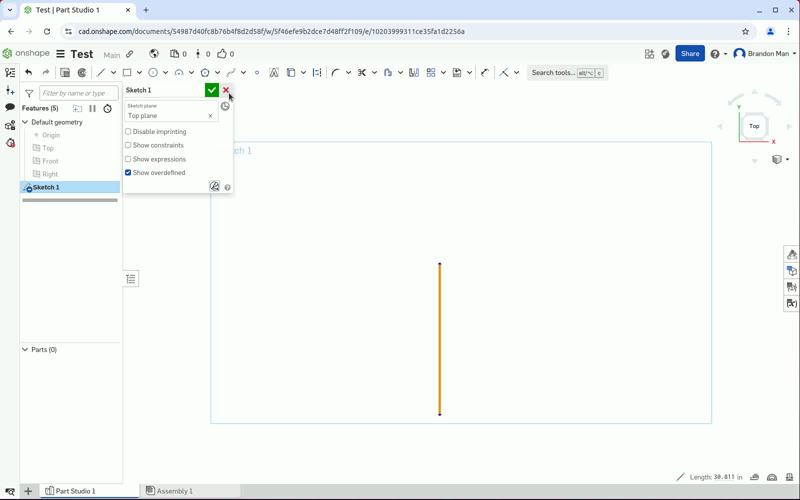
key(shift+h)
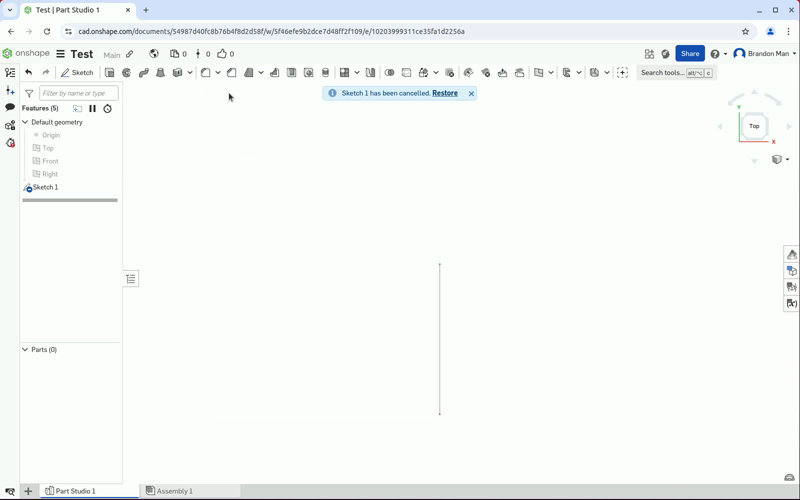
key(shift+s)
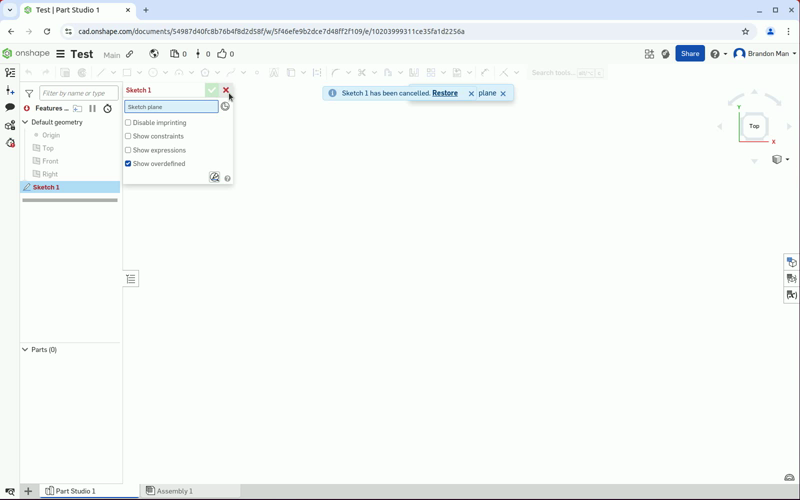
mouse_move(73, 150)
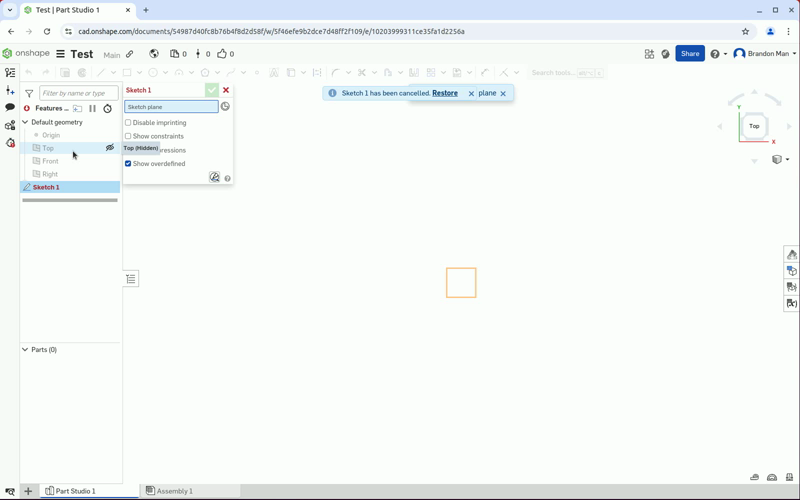
click(73, 150)
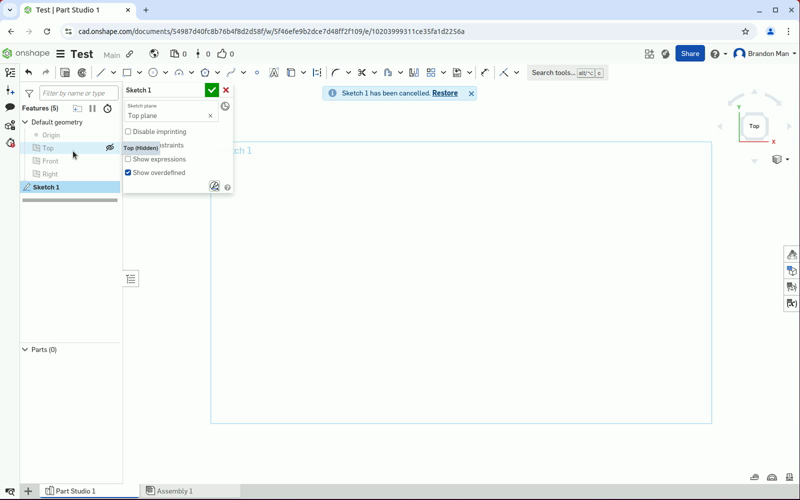
mouse_move(73, 352)
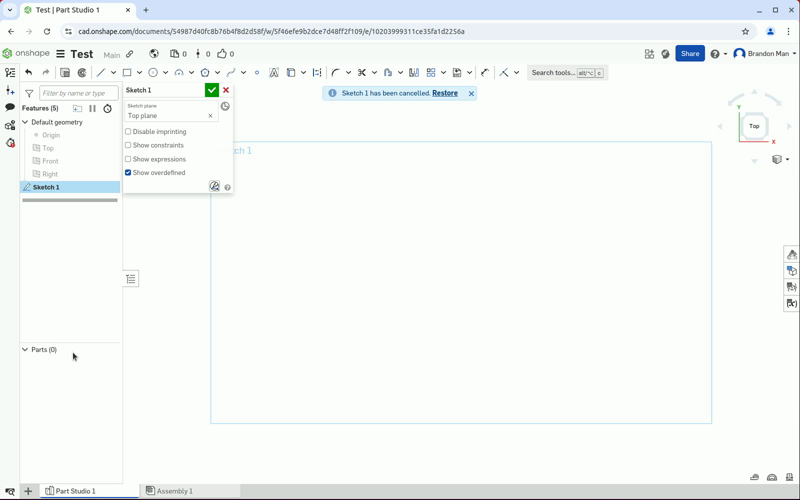
key(y)
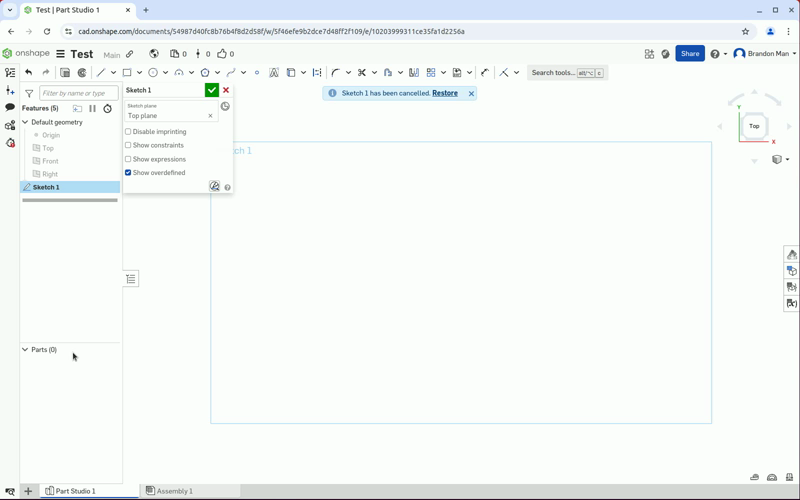
key(l)
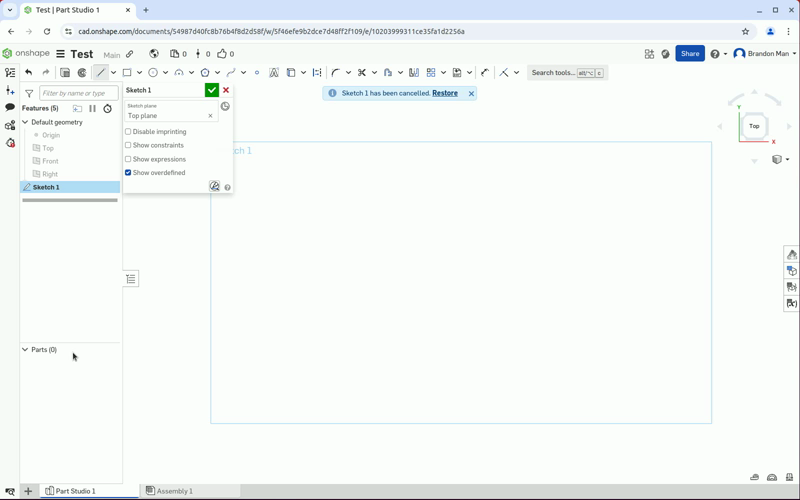
key_down(shift)
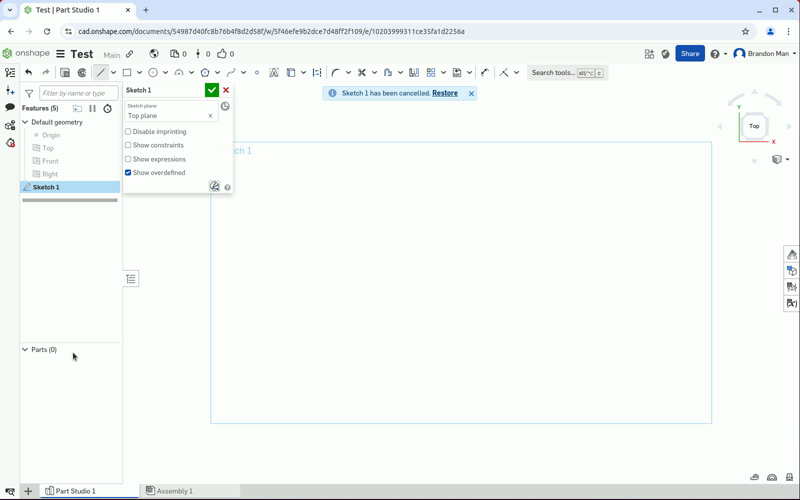
mouse_move(382, 395)
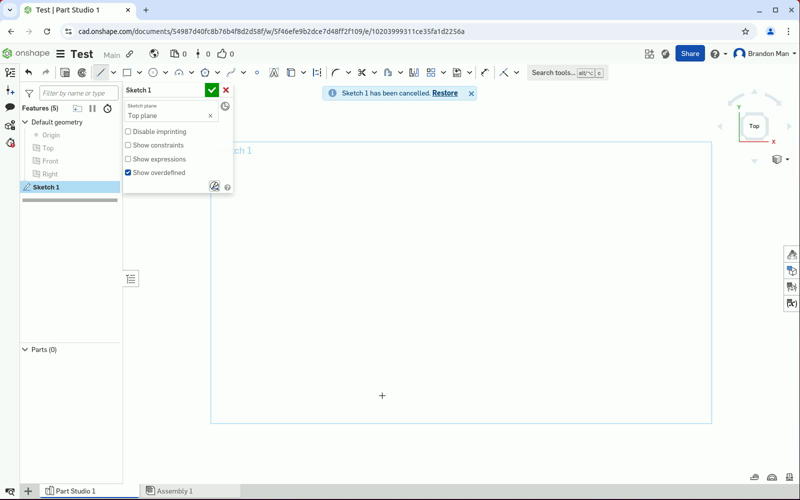
click(382, 395)
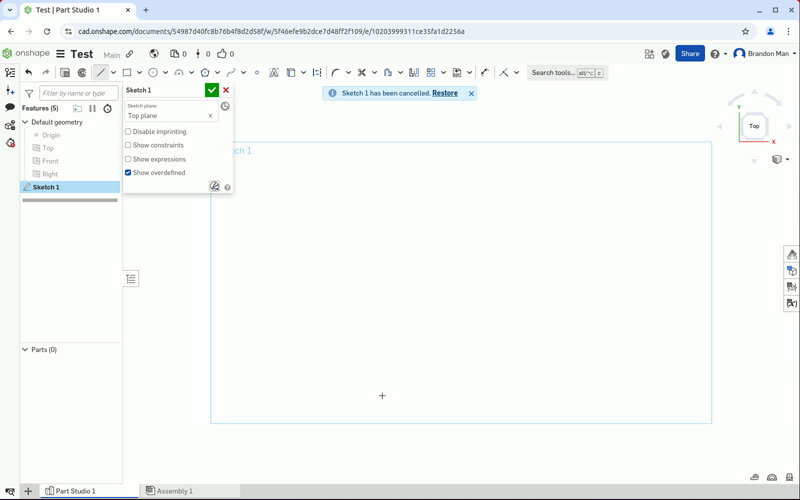
key_up(shift)
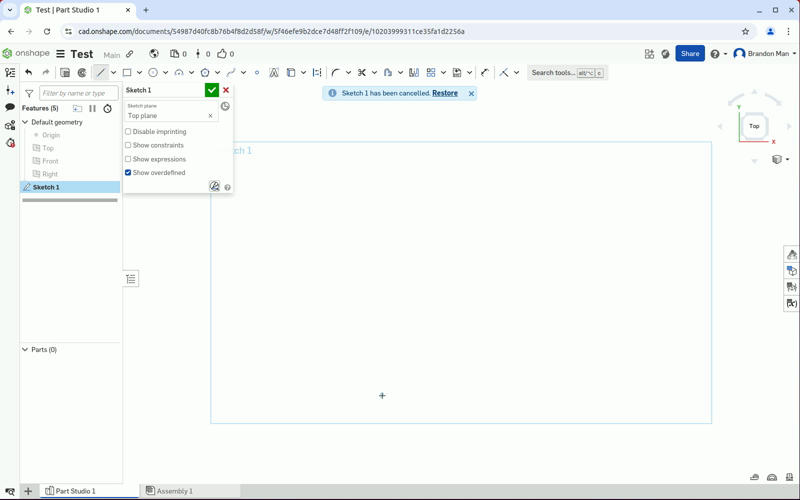
key_down(shift)
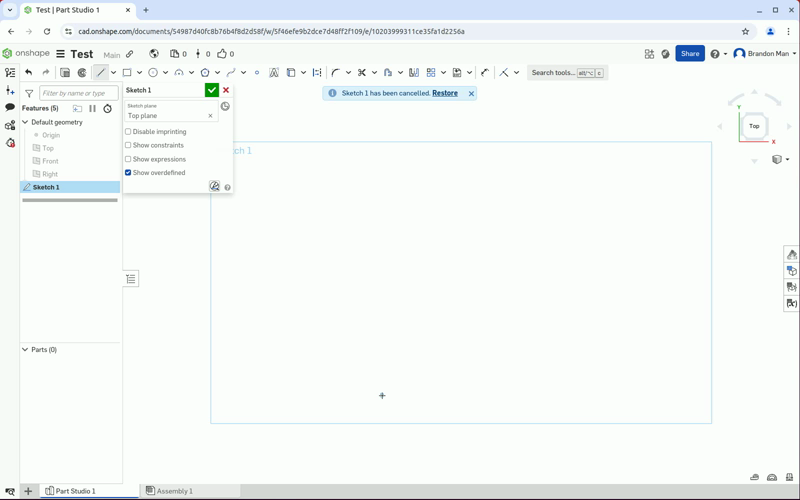
mouse_move(460, 395)
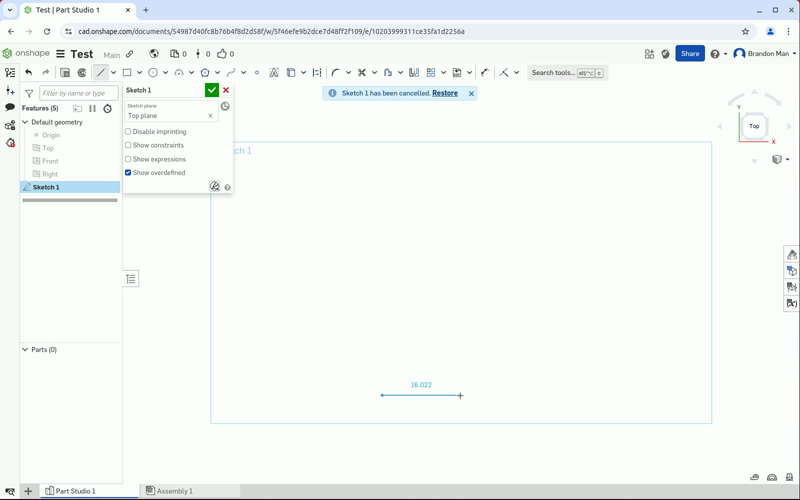
click(460, 395)
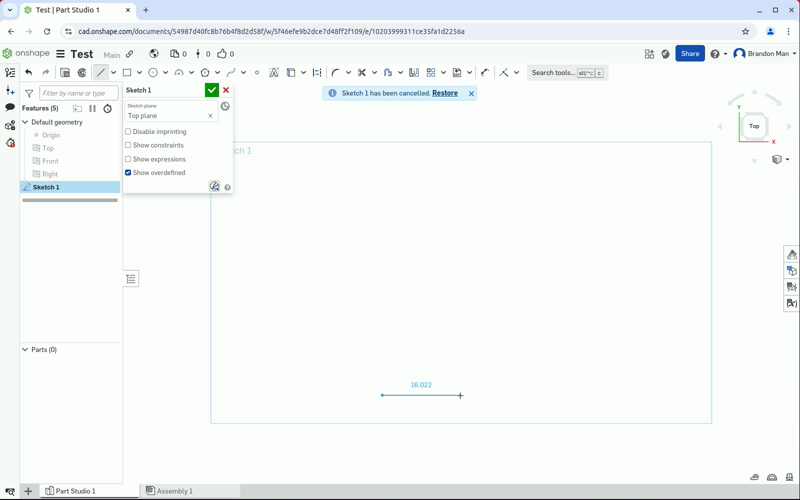
key_up(shift)
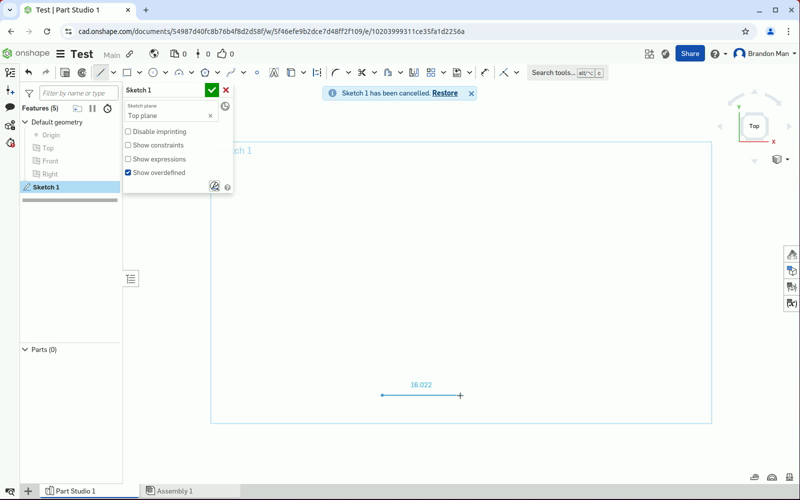
key_down(shift)
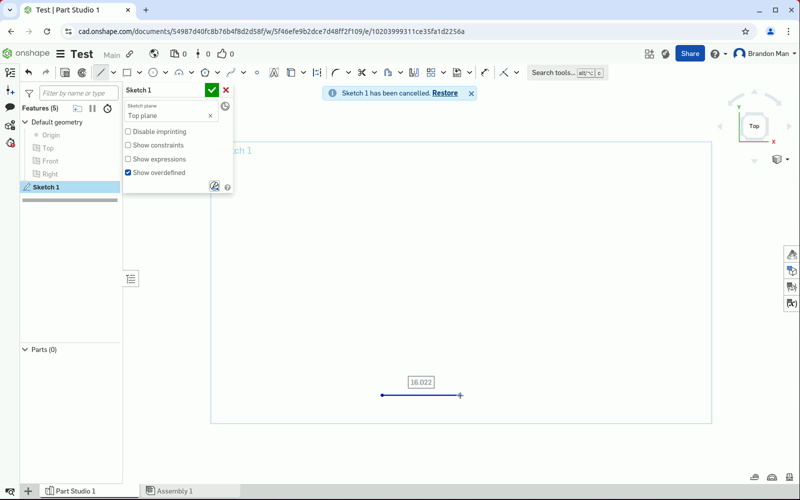
mouse_move(460, 282)
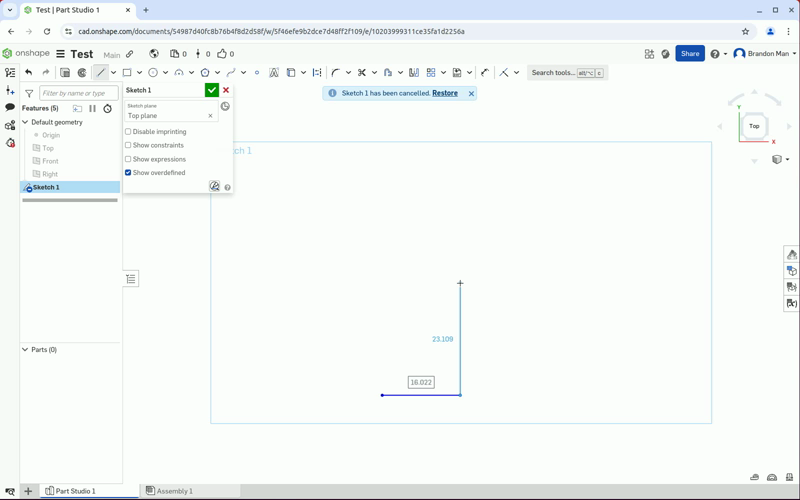
click(460, 282)
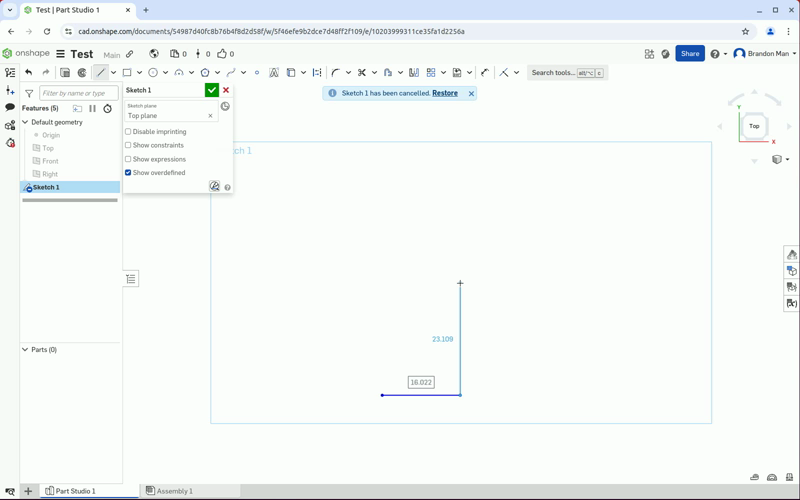
key_up(shift)
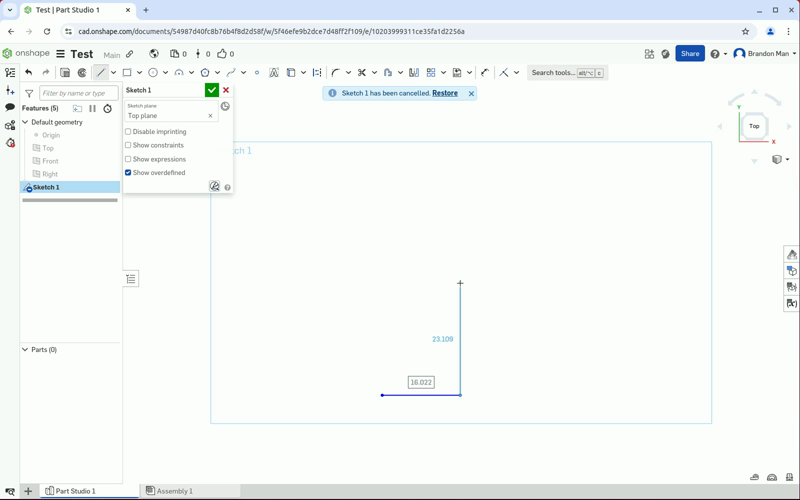
key_down(shift)
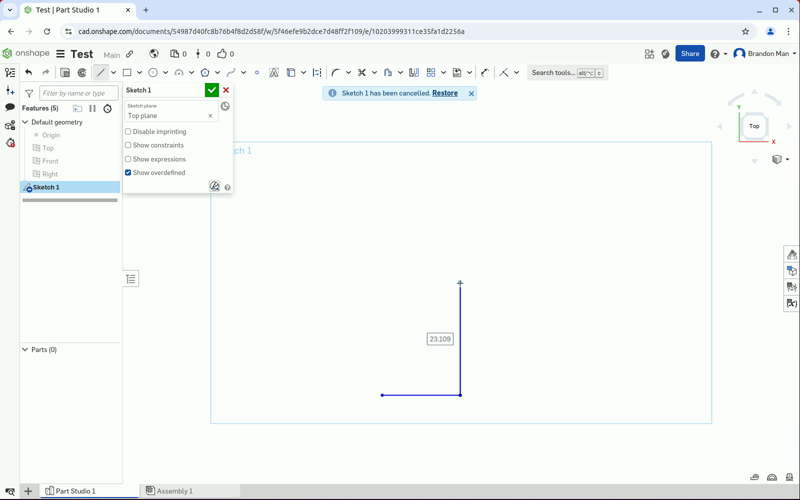
mouse_move(382, 282)
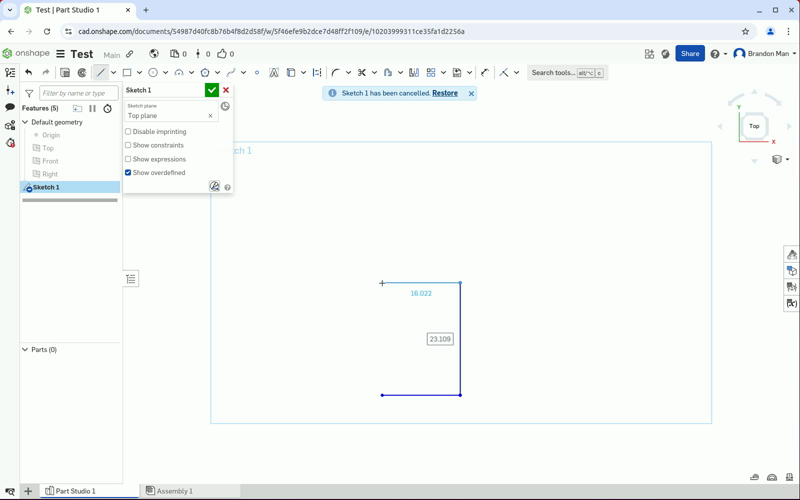
click(382, 282)
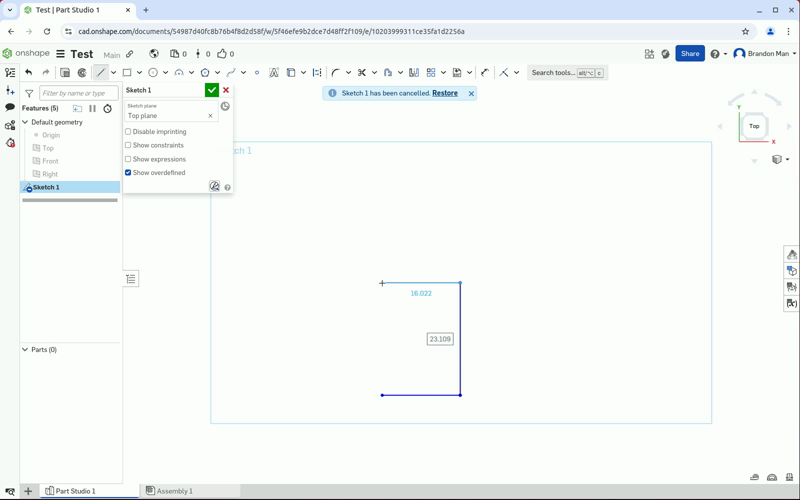
key_up(shift)
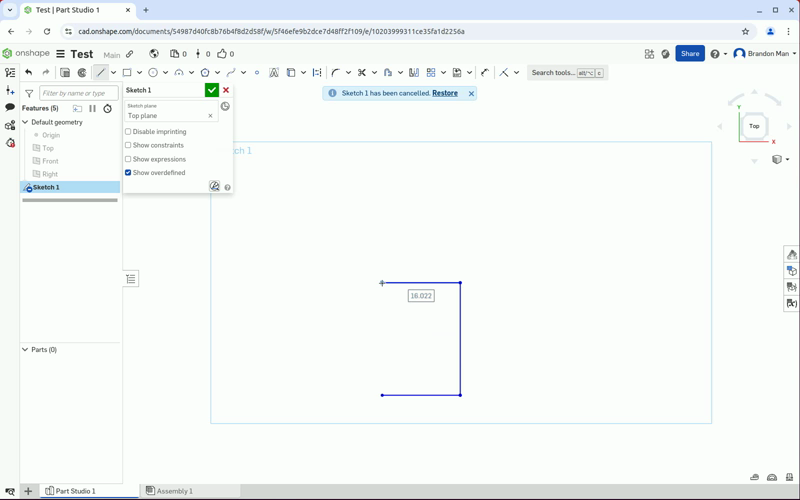
key_down(shift)
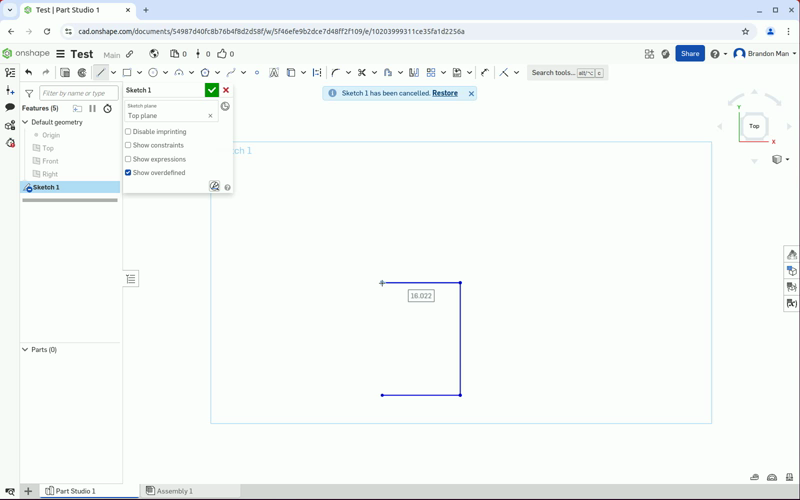
mouse_move(382, 395)
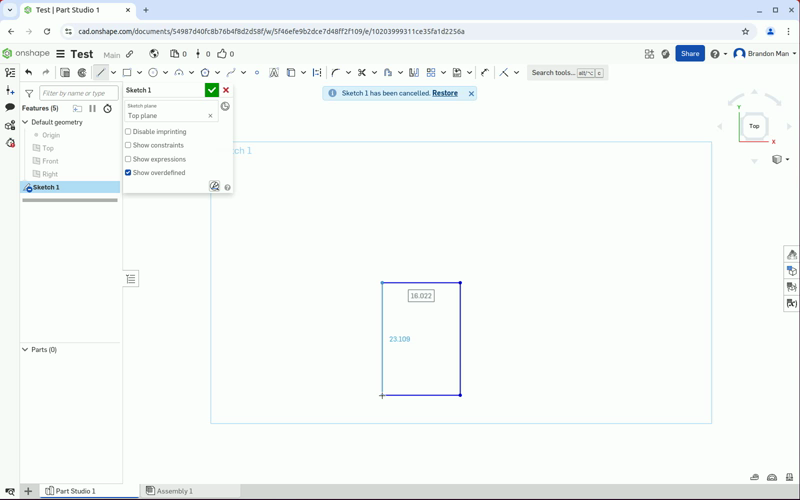
key_up(shift)
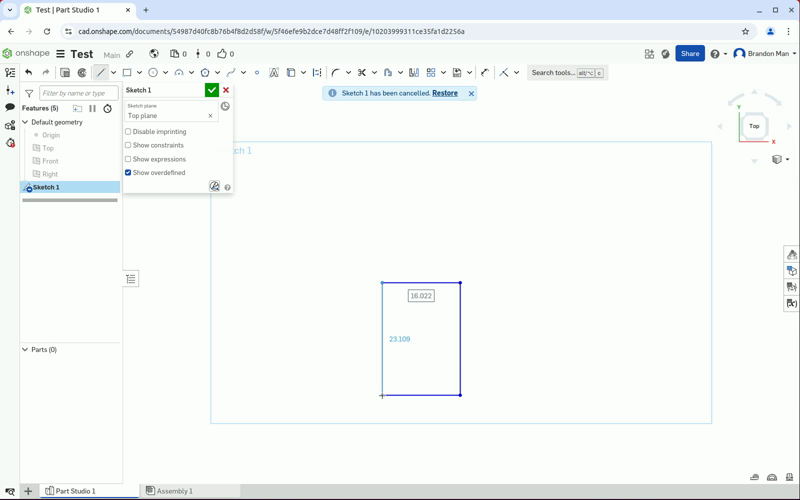
click(382, 395)
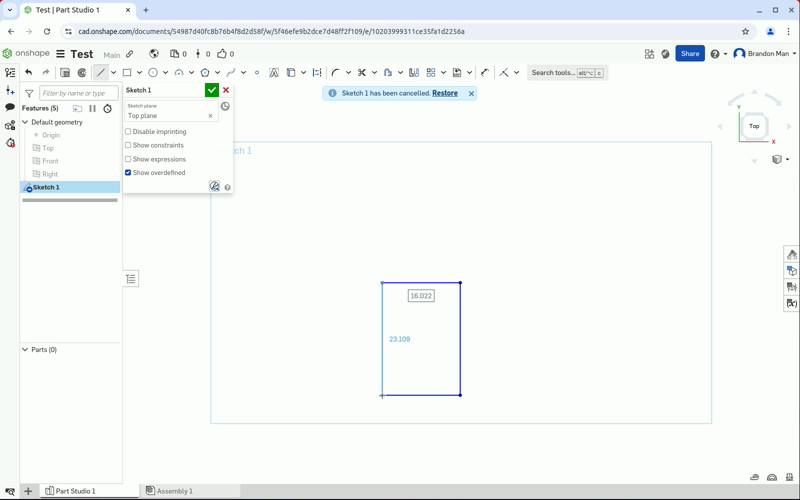
key(esc)
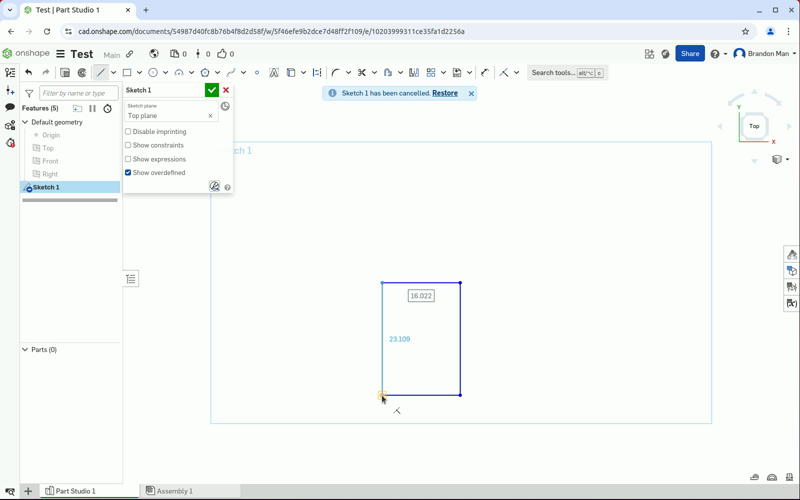
mouse_move(412, 336)
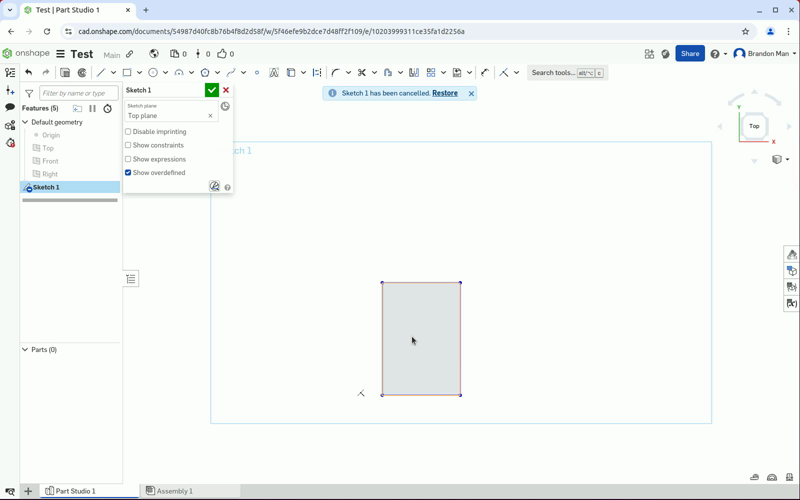
click(412, 336)
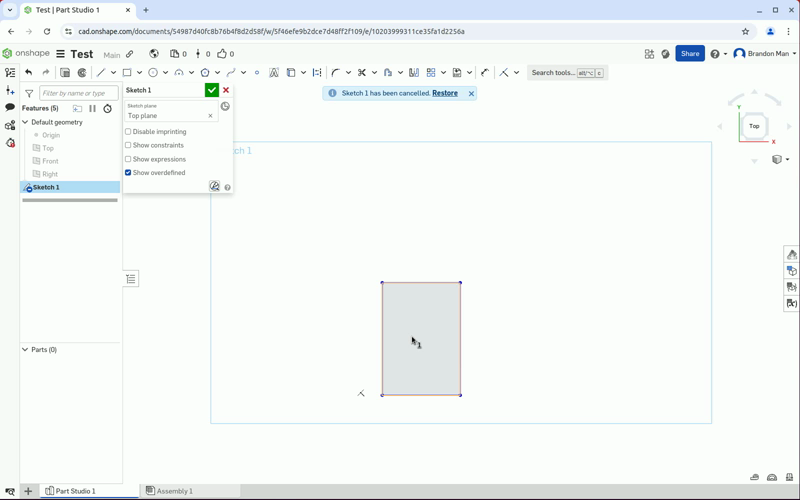
mouse_move(73, 352)
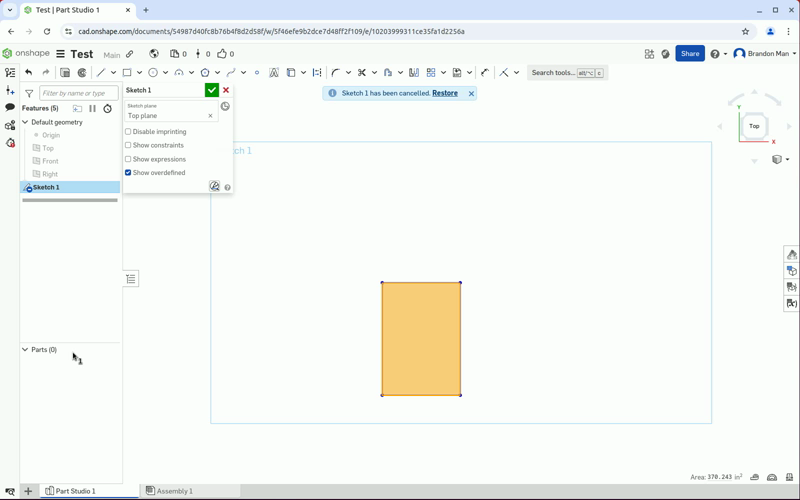
key(shift+y)
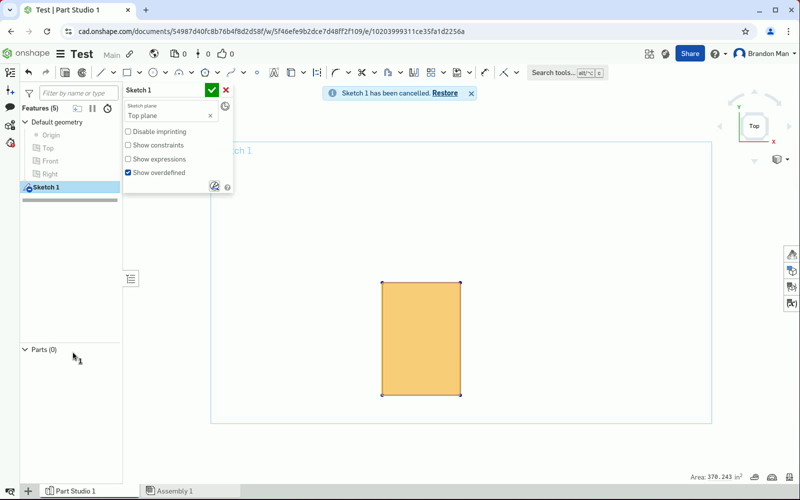
key(shift+e)
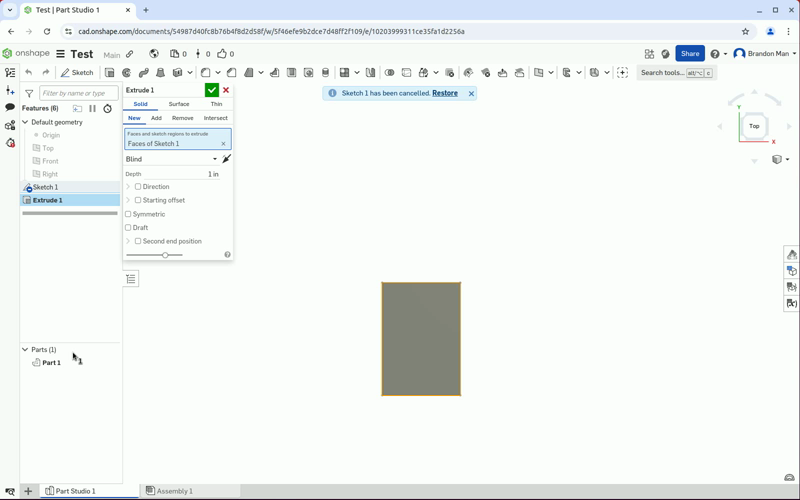
mouse_move(143, 106)
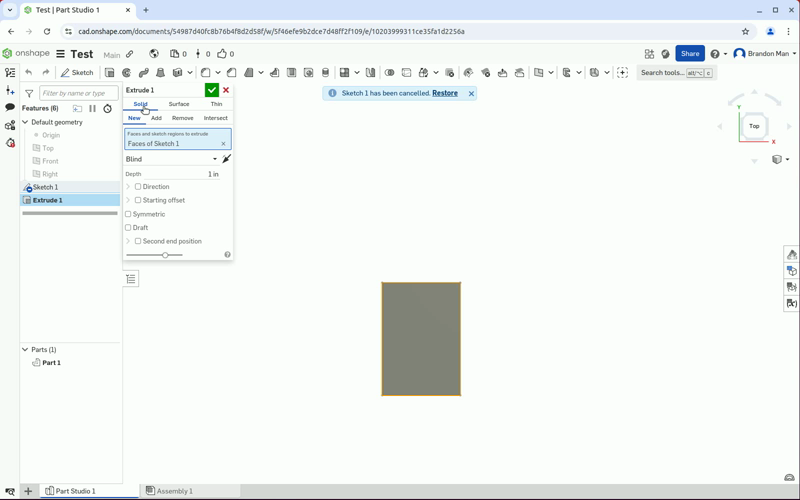
click(143, 106)
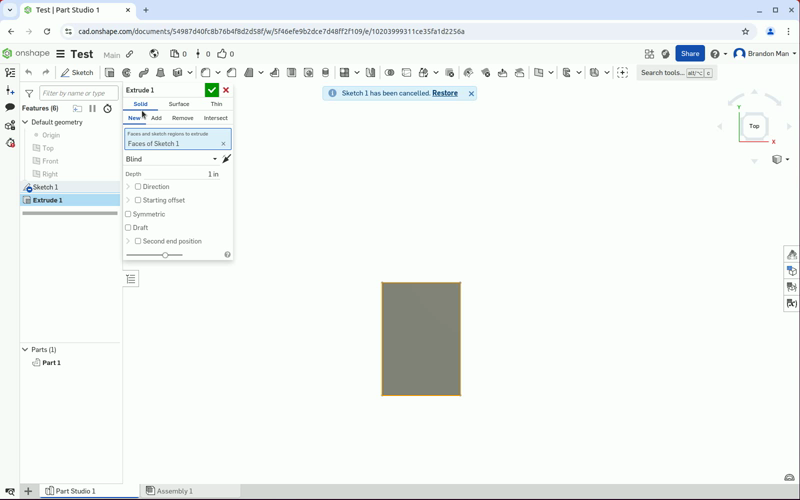
mouse_move(137, 120)
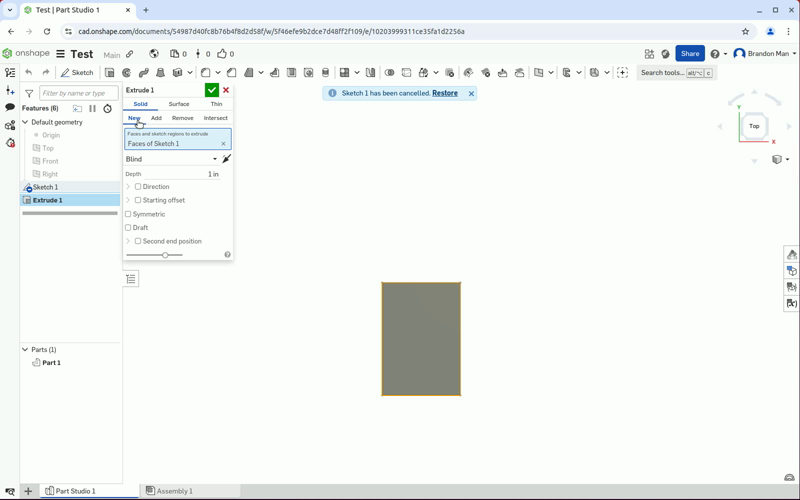
click(137, 120)
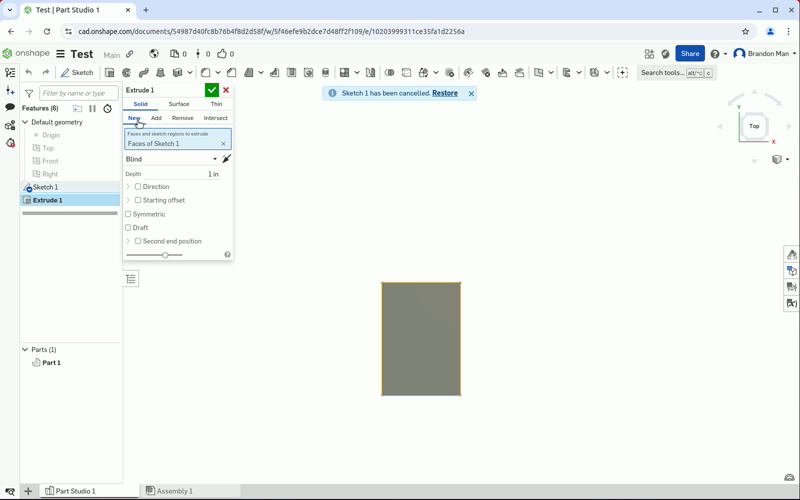
key(tab, 4)
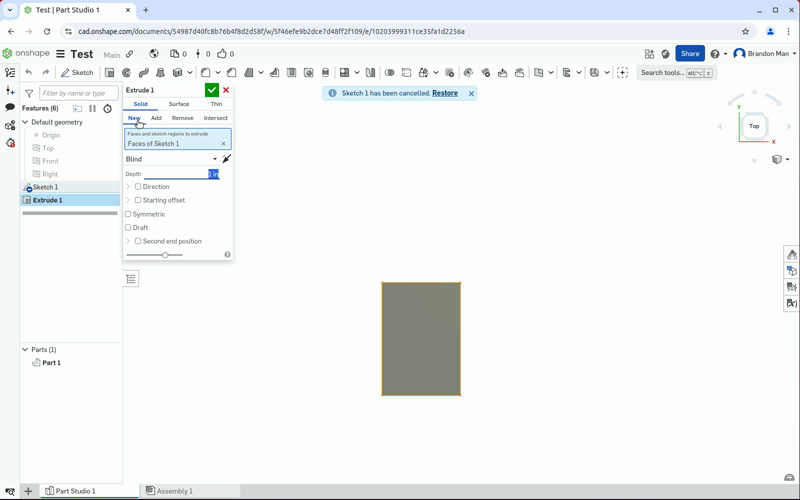
text(5.777)
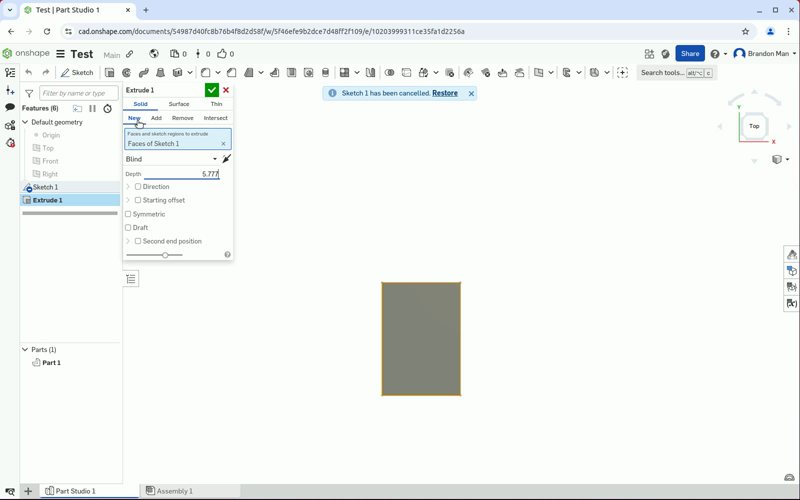
key(enter)
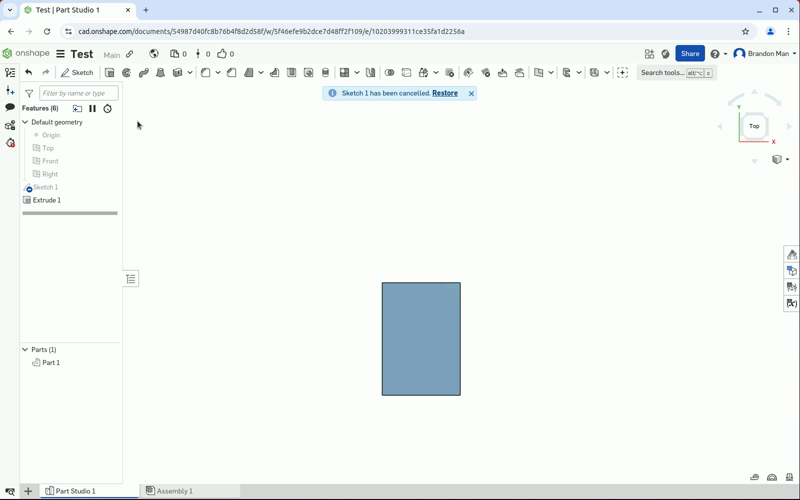
key(shift+h)
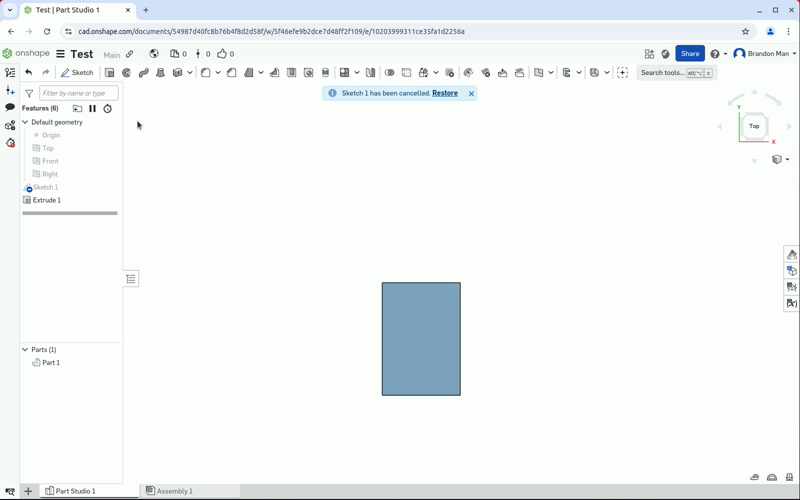
key(shift+h)
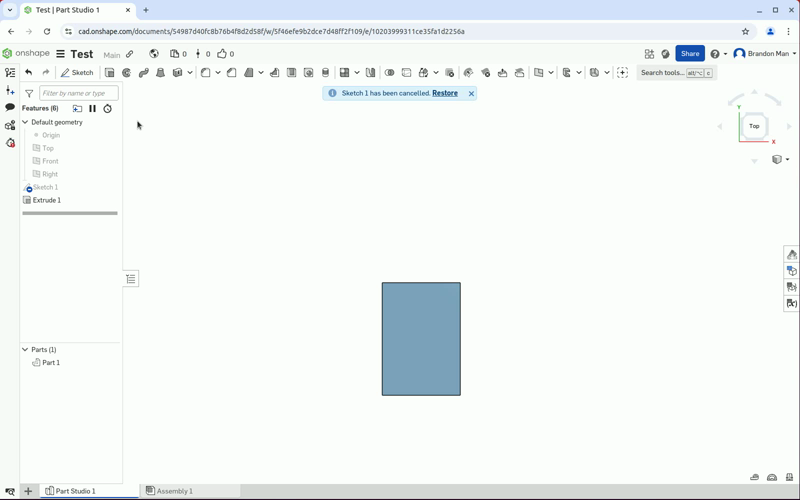
mouse_move(73, 189)
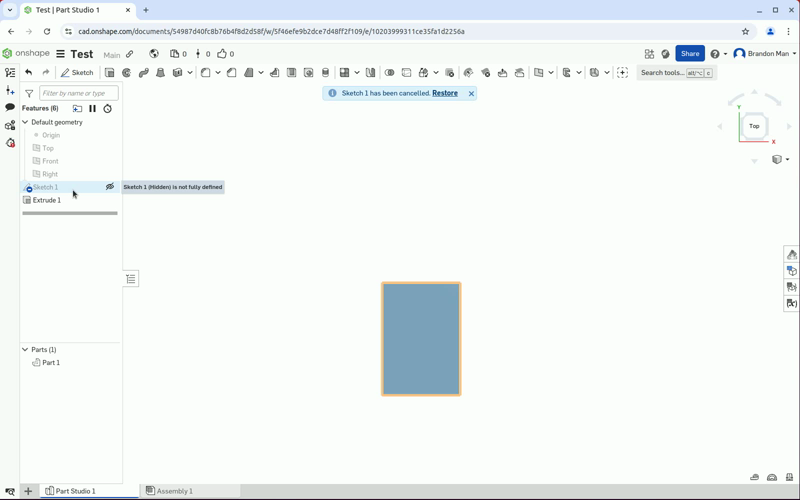
click(73, 189)
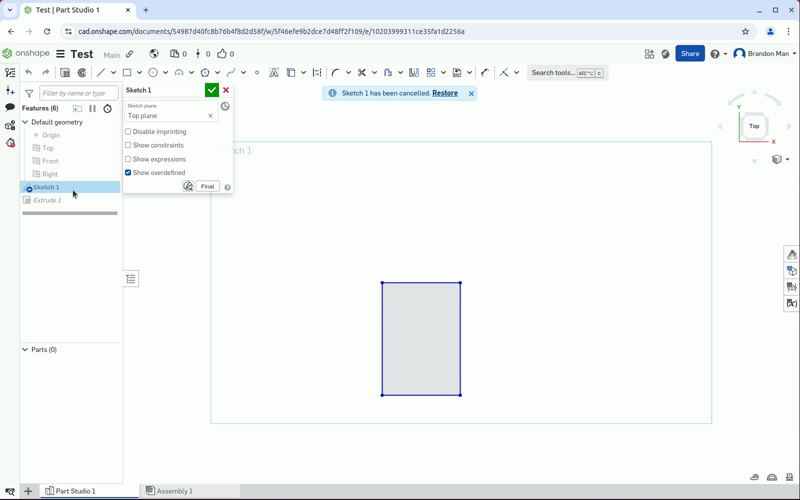
mouse_move(229, 92)
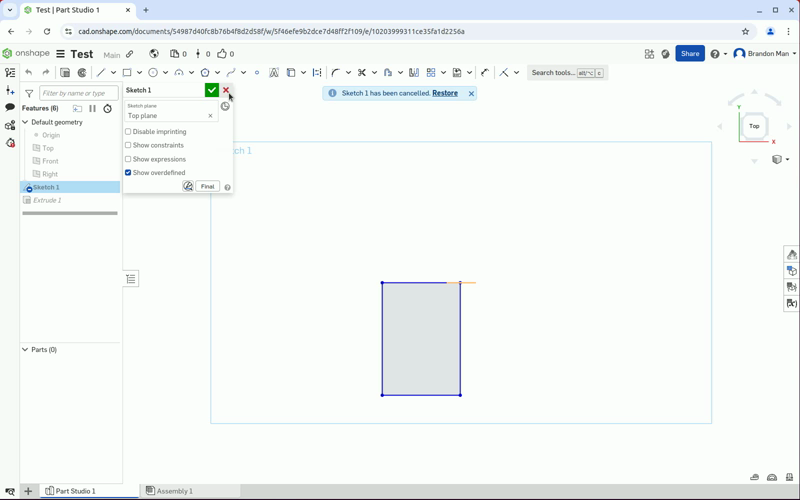
click(229, 92)
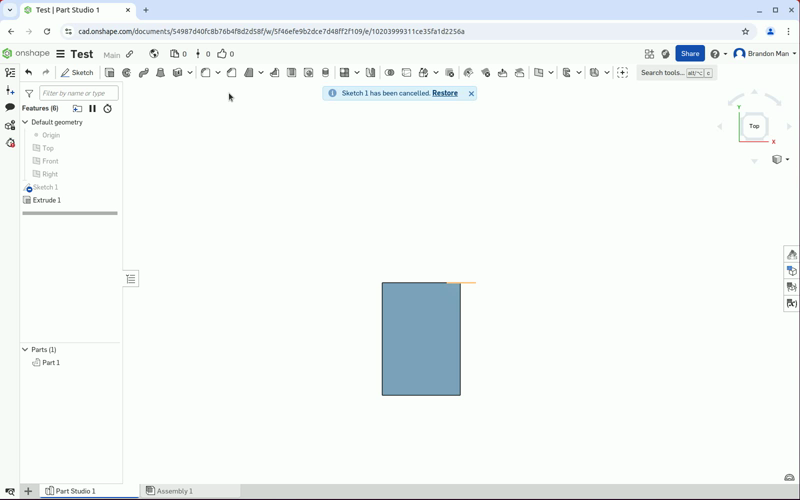
mouse_move(541, 75)
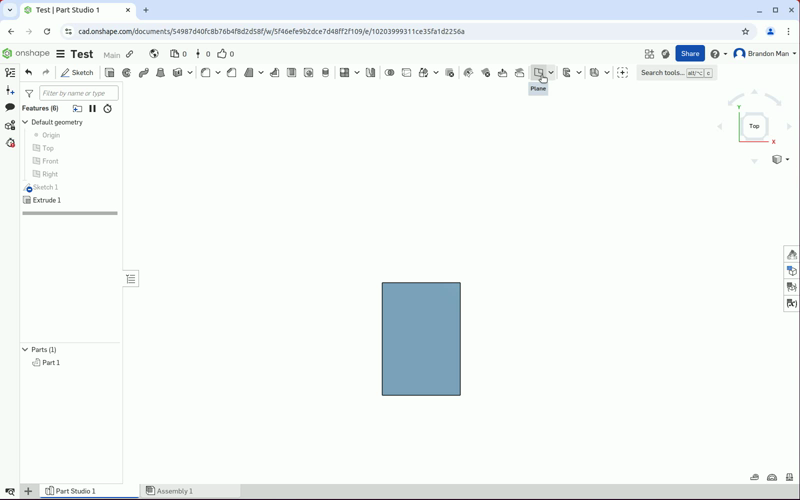
click(541, 75)
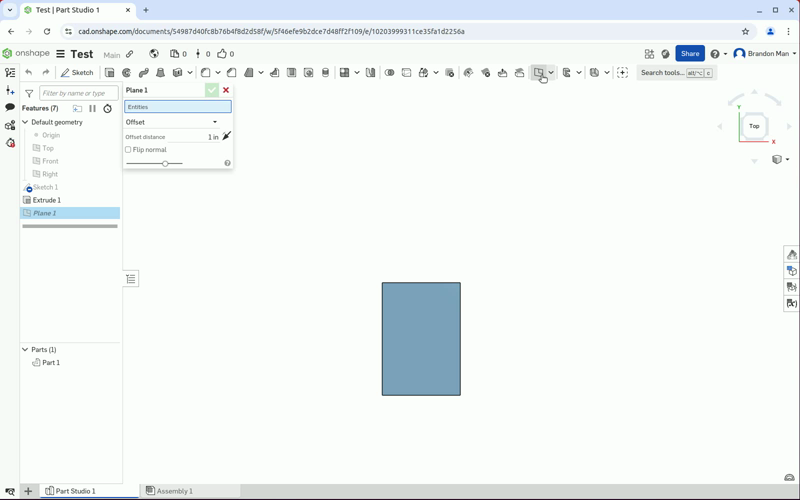
mouse_move(73, 150)
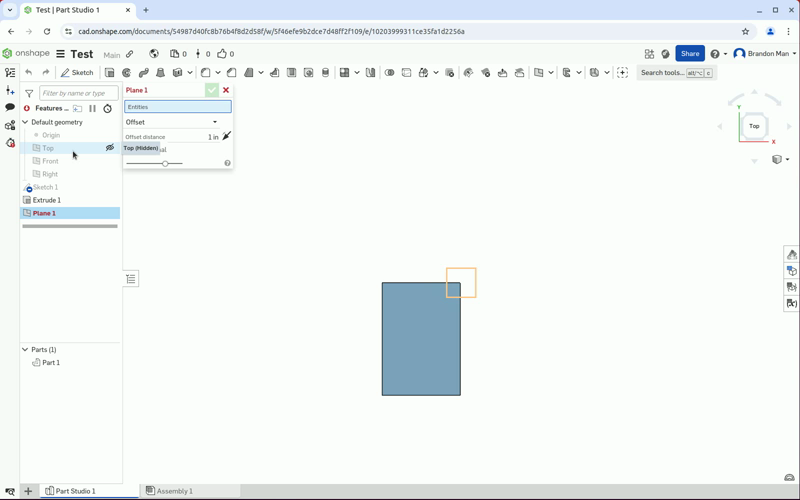
click(73, 150)
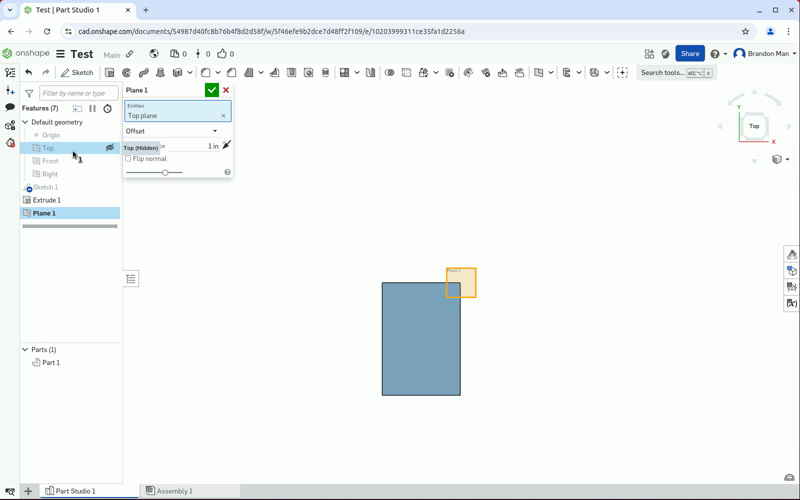
key(tab, 2)
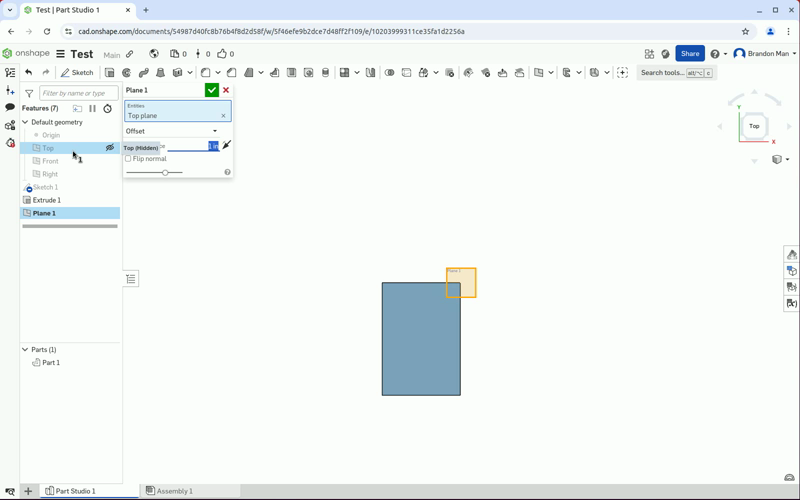
text(5.792)
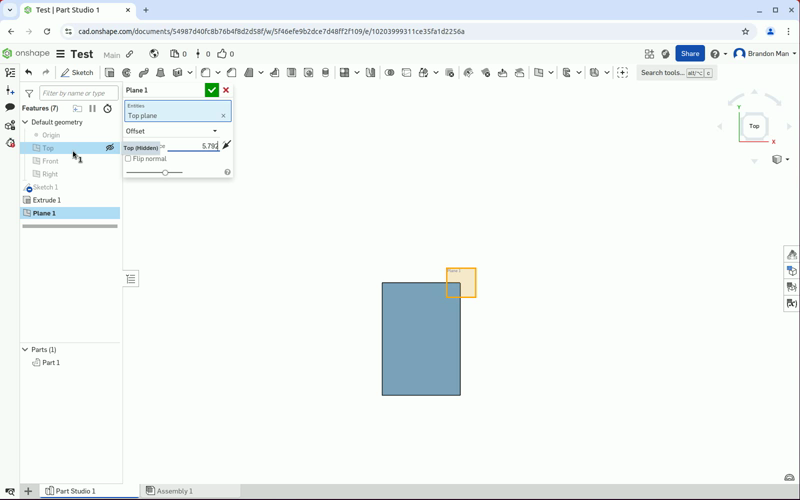
key(enter, 2)
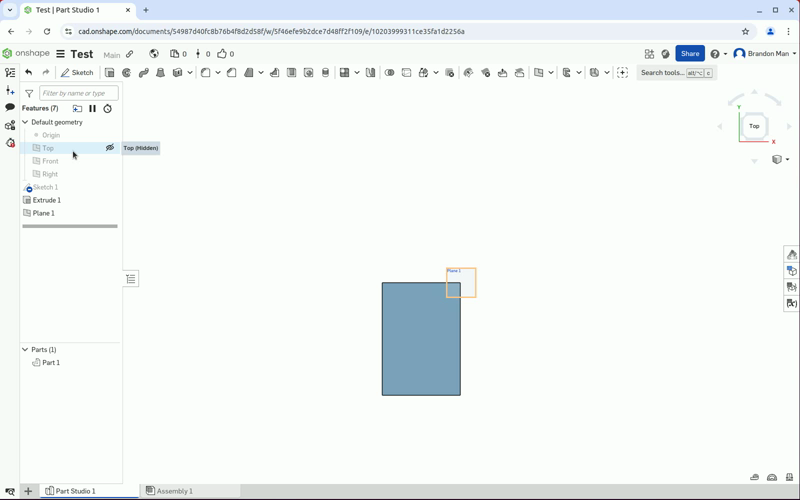
key(shift+s)
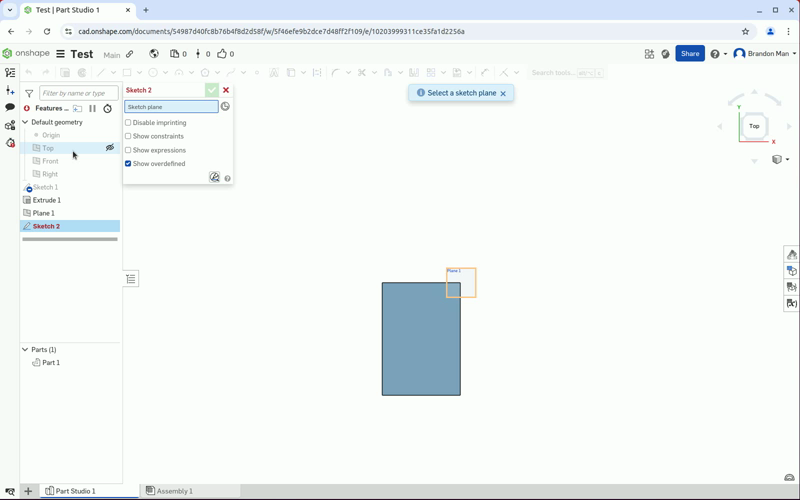
mouse_move(73, 215)
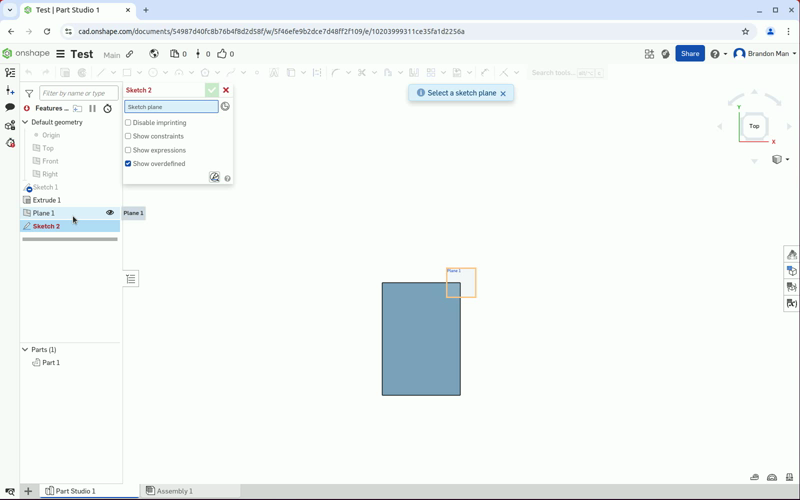
click(73, 215)
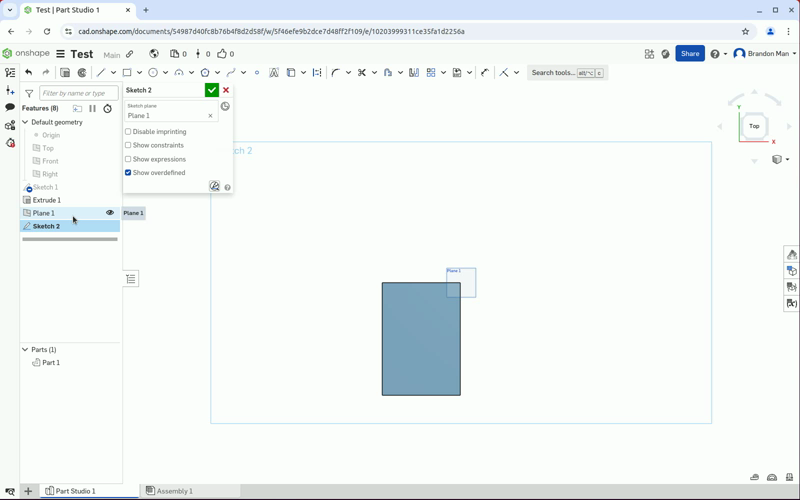
mouse_move(73, 352)
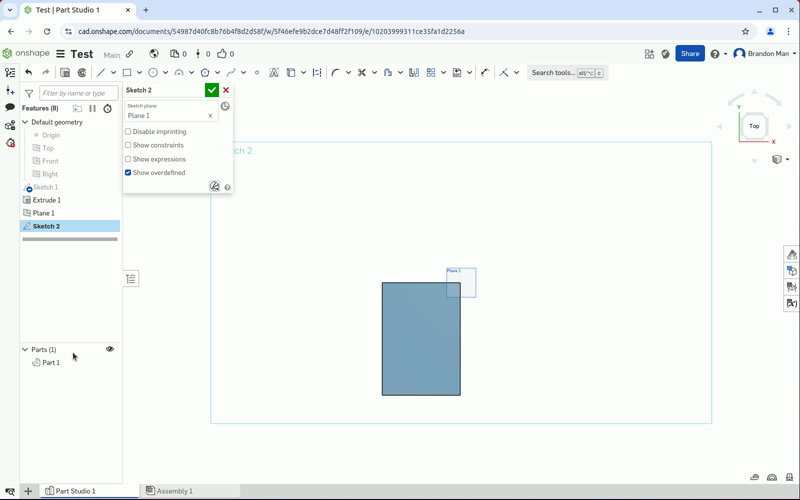
key(y)
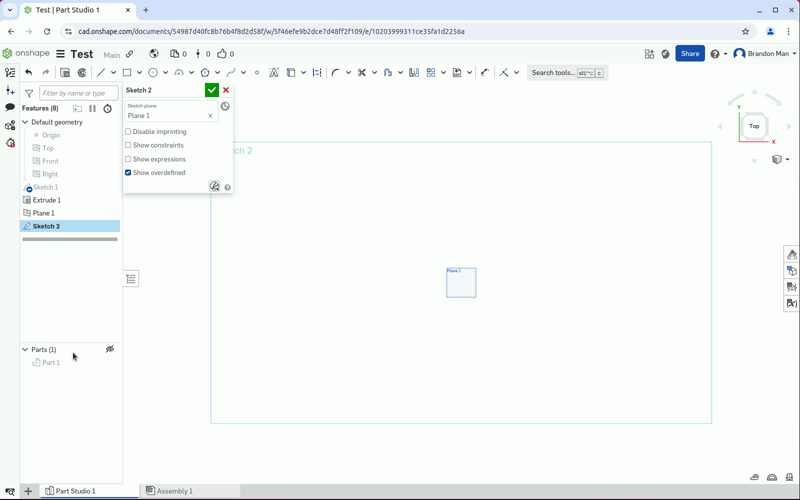
key(l)
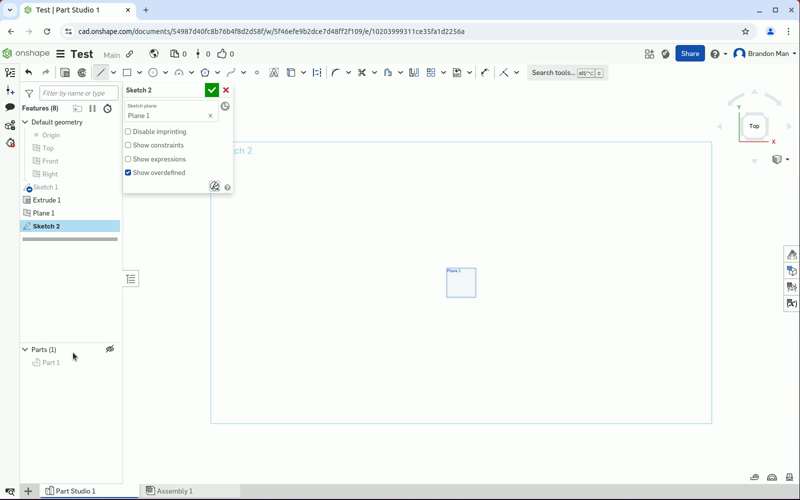
key_down(shift)
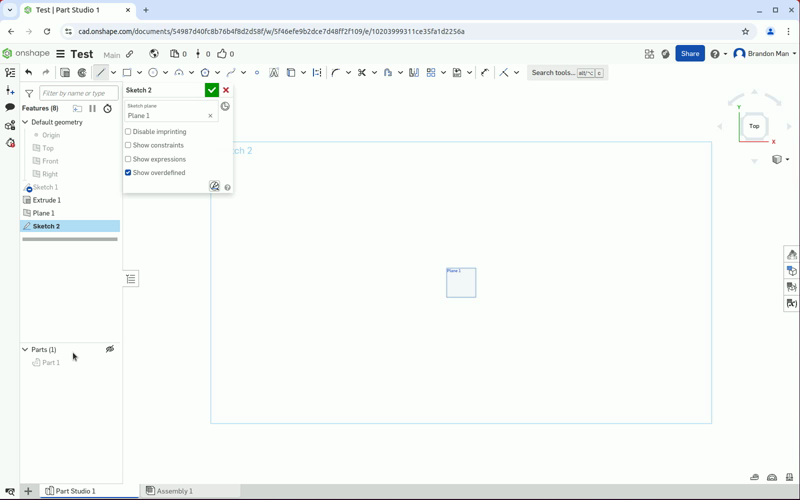
mouse_move(382, 334)
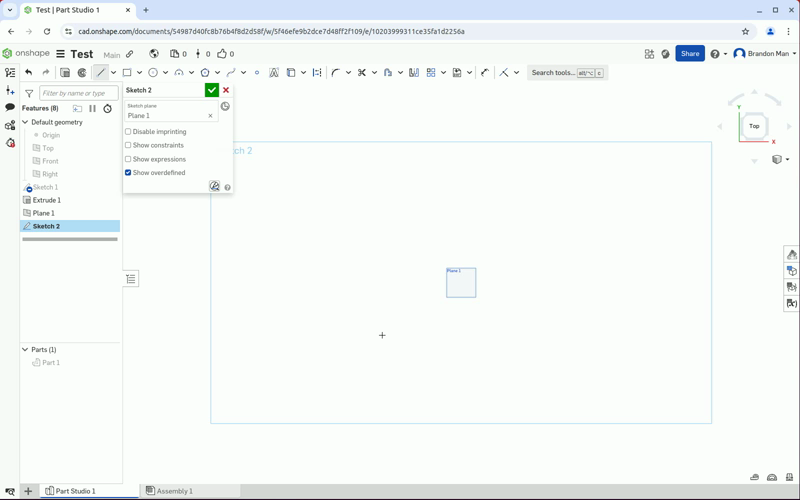
click(382, 334)
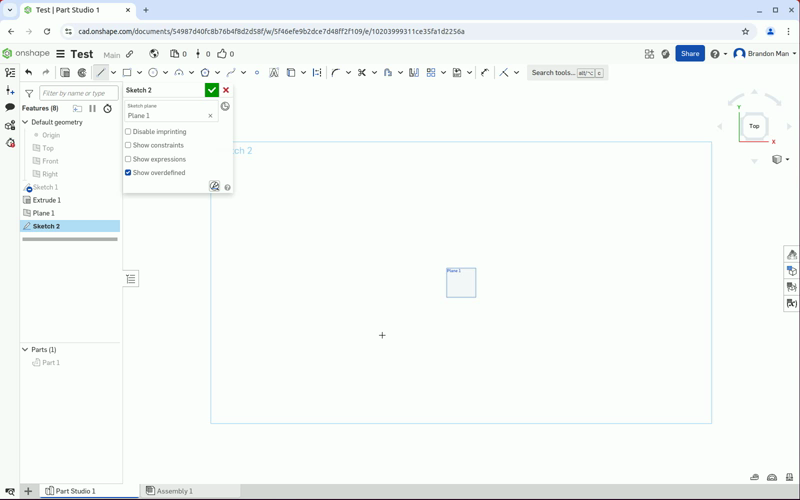
key_up(shift)
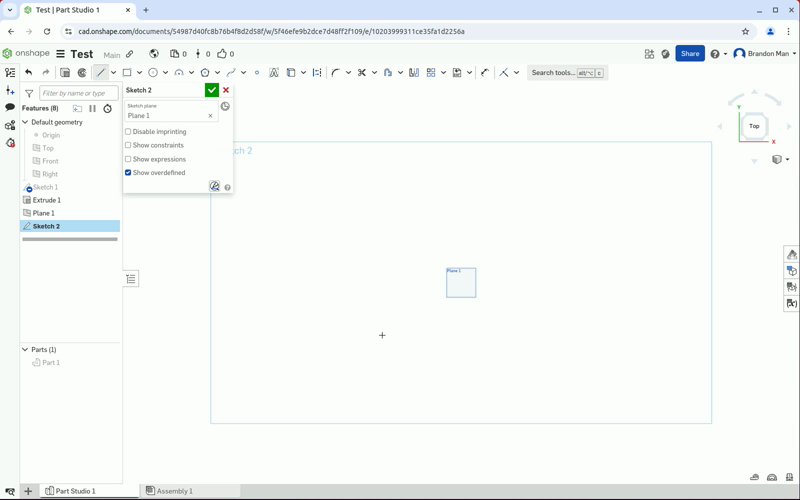
key_down(shift)
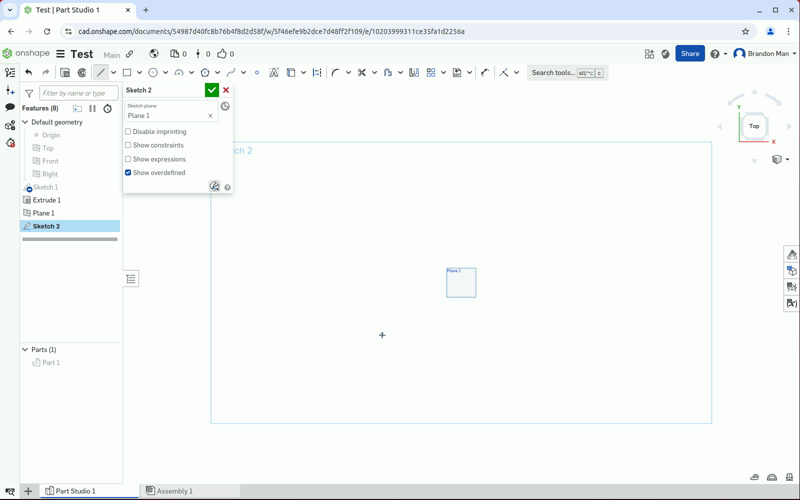
mouse_move(461, 334)
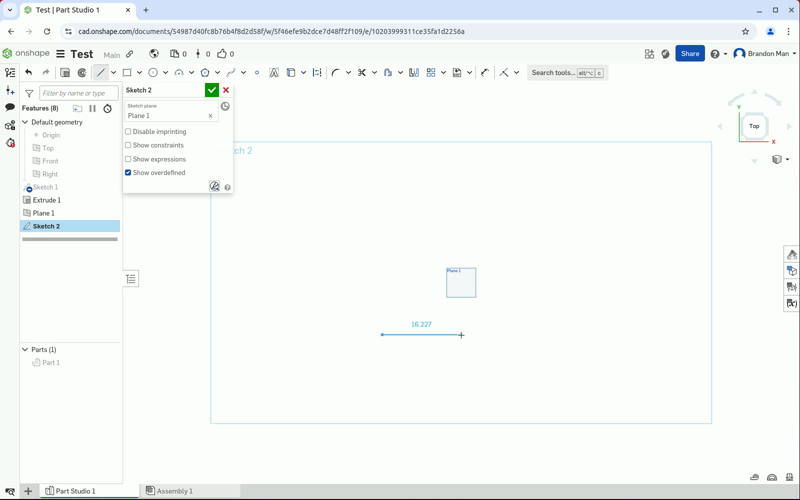
click(461, 334)
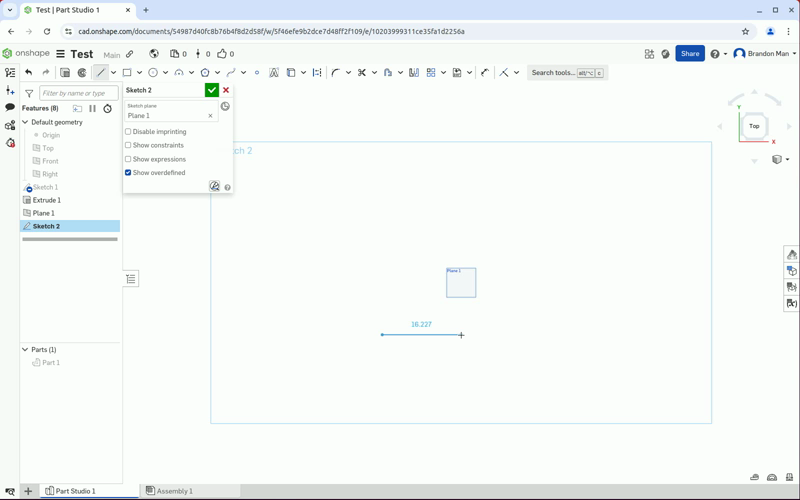
key_up(shift)
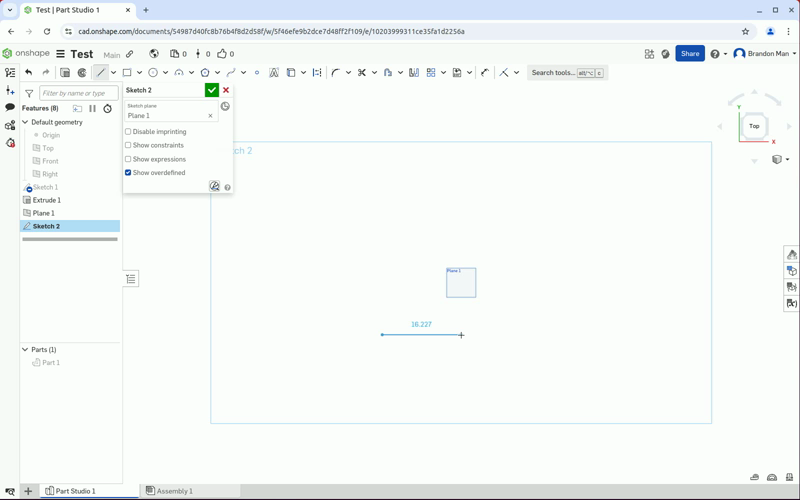
key_down(shift)
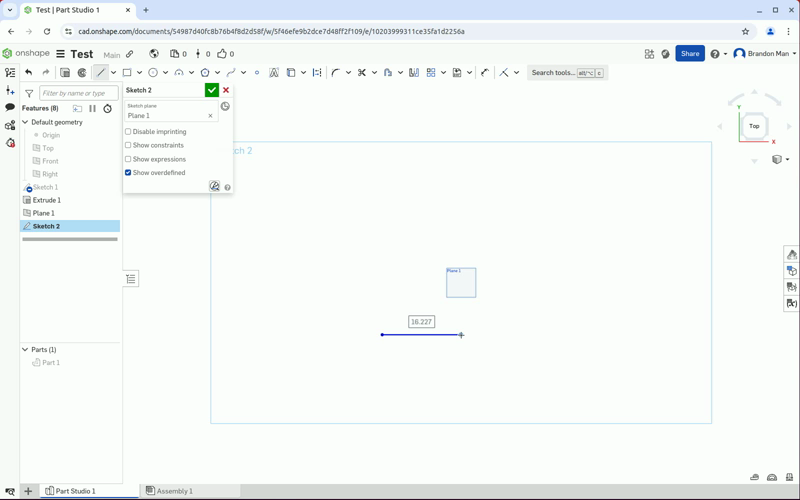
mouse_move(491, 334)
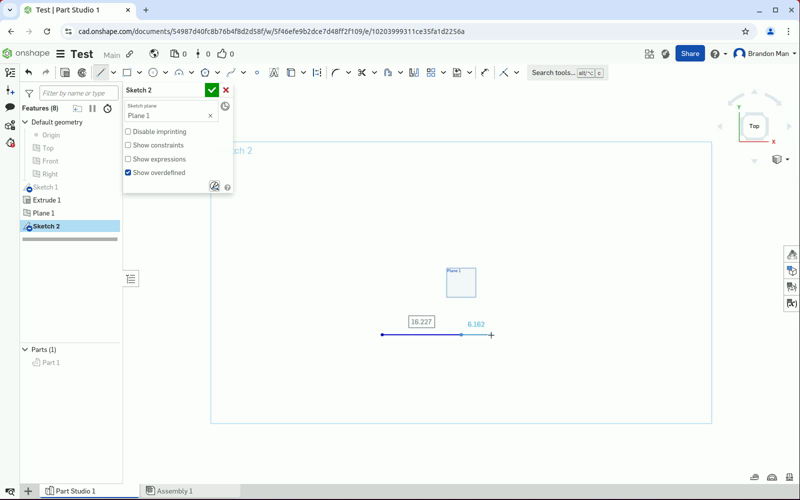
mouse_move(461, 282)
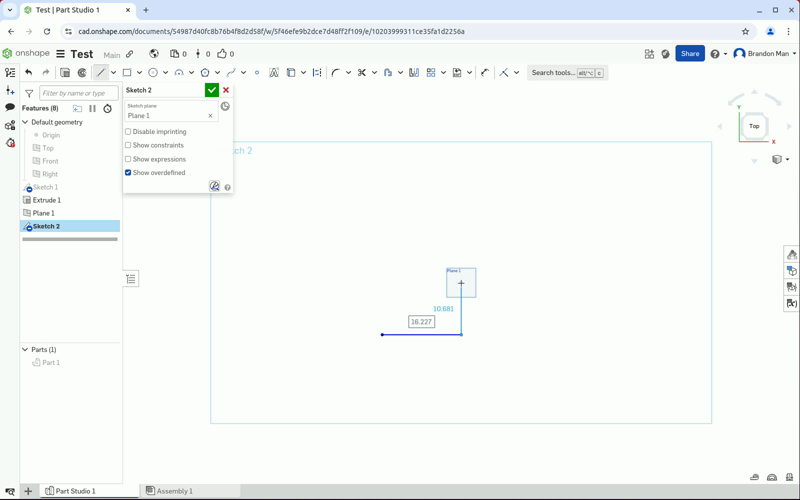
click(461, 282)
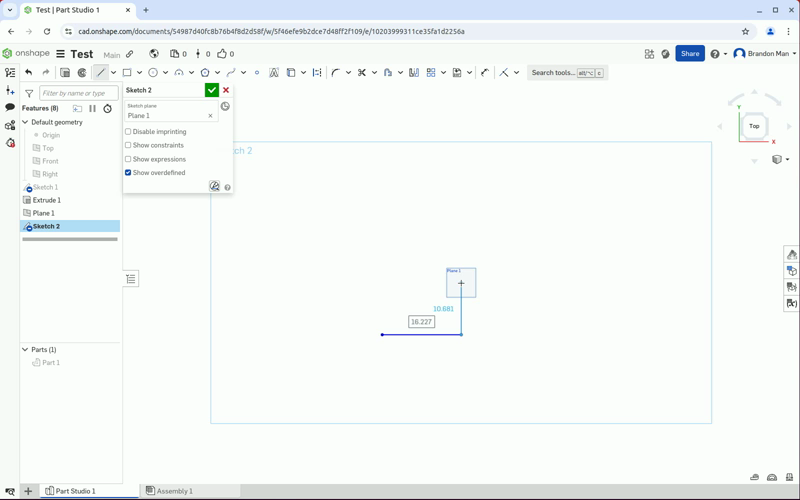
key_up(shift)
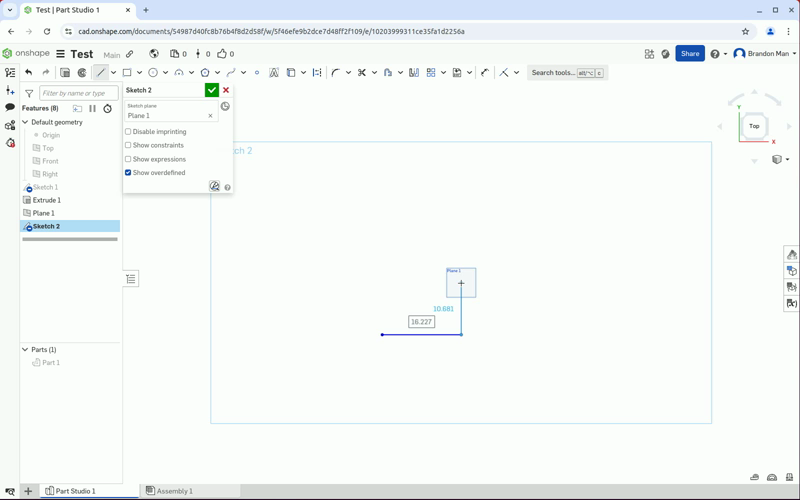
key_down(shift)
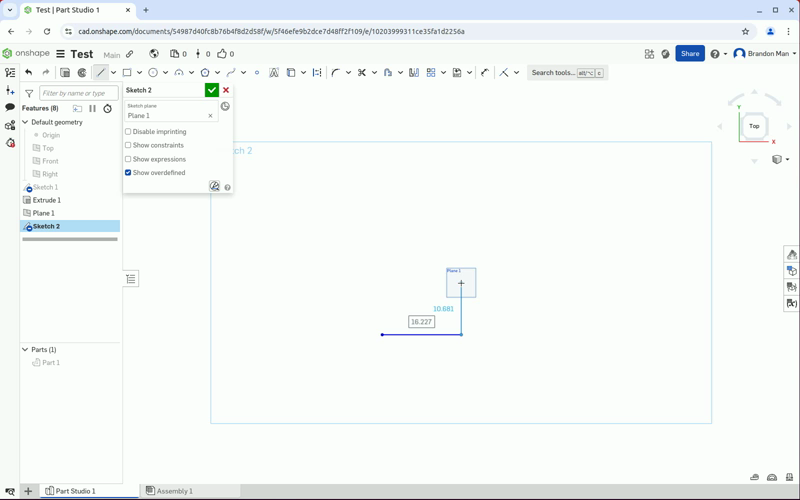
mouse_move(382, 282)
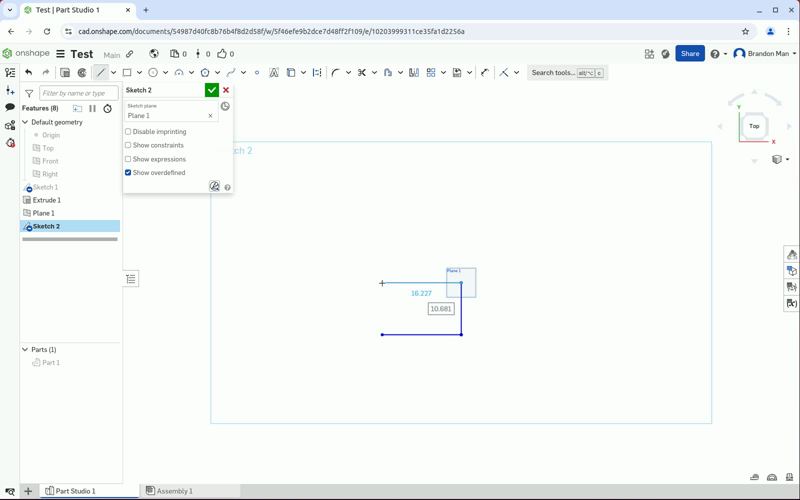
click(382, 282)
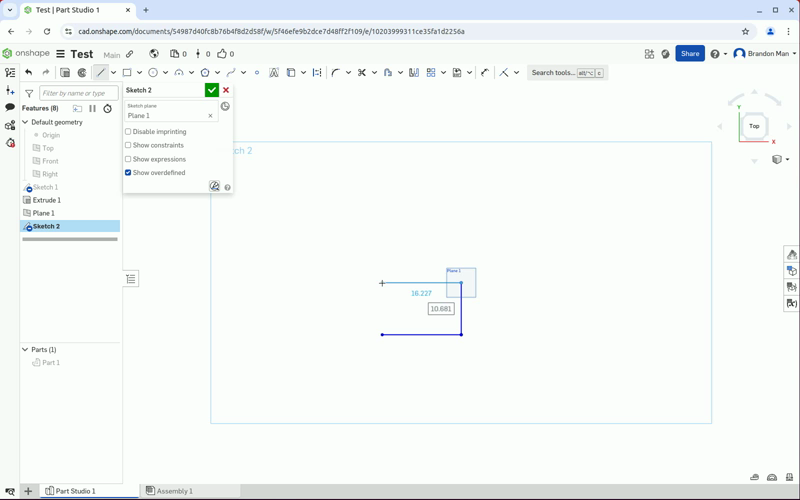
key_up(shift)
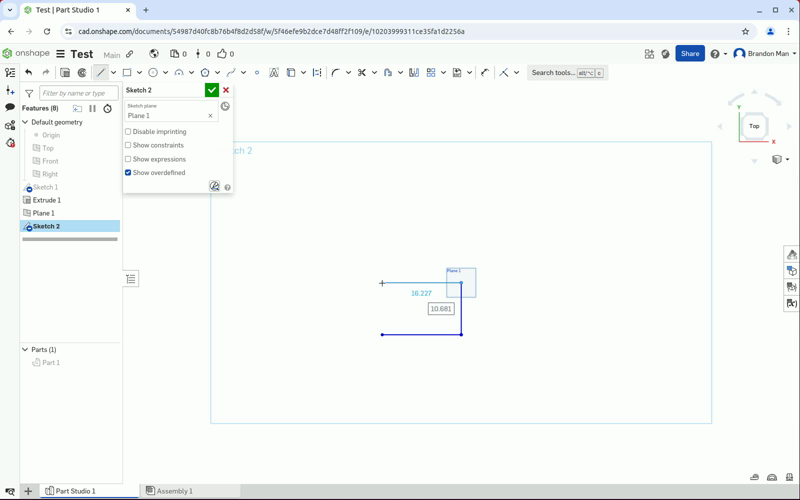
mouse_move(412, 282)
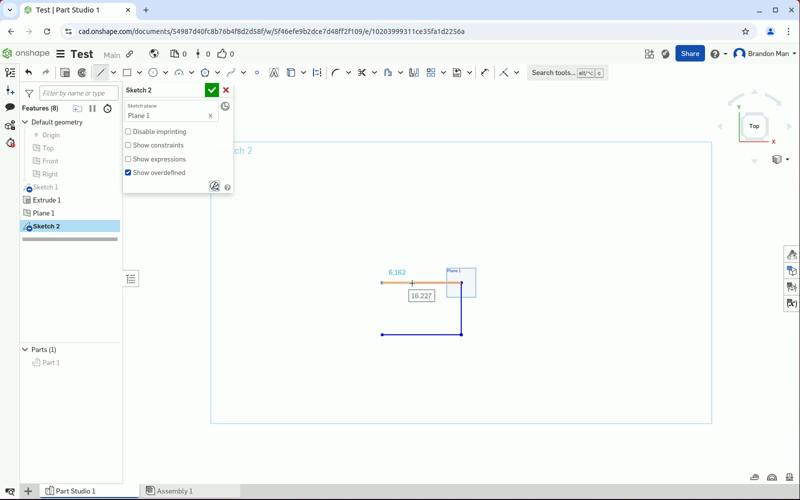
key_down(shift)
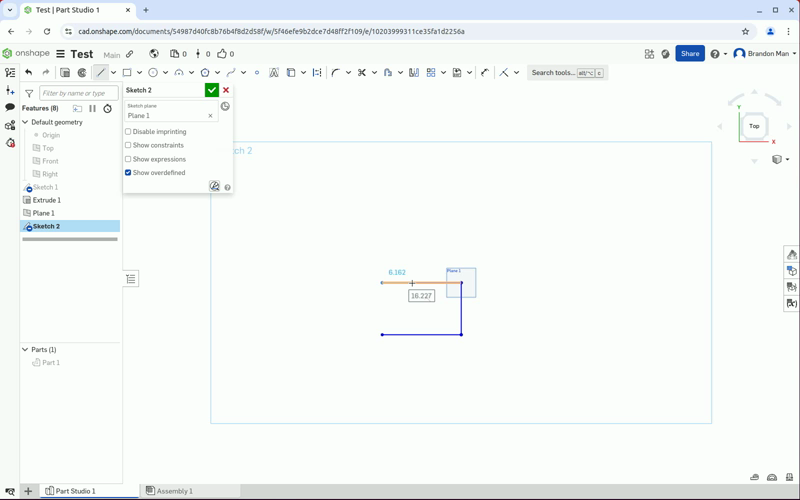
mouse_move(382, 334)
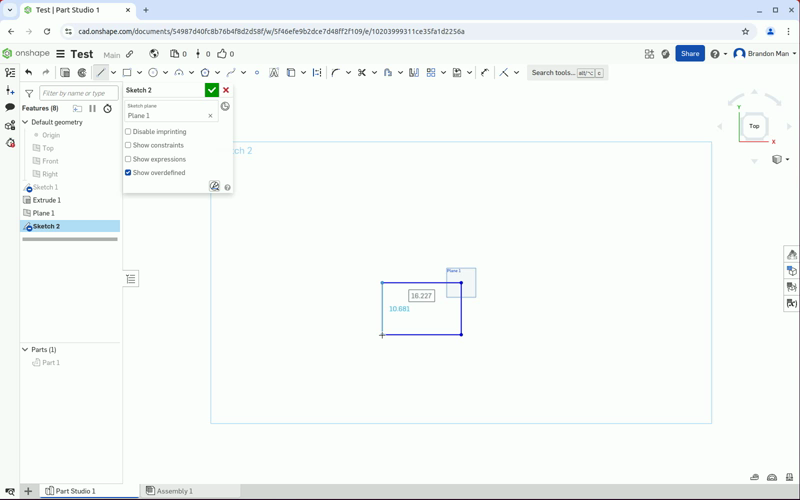
key_up(shift)
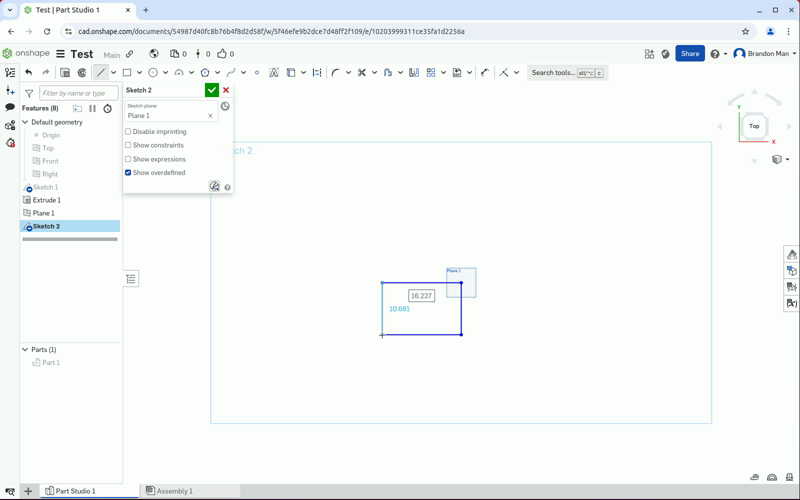
click(382, 334)
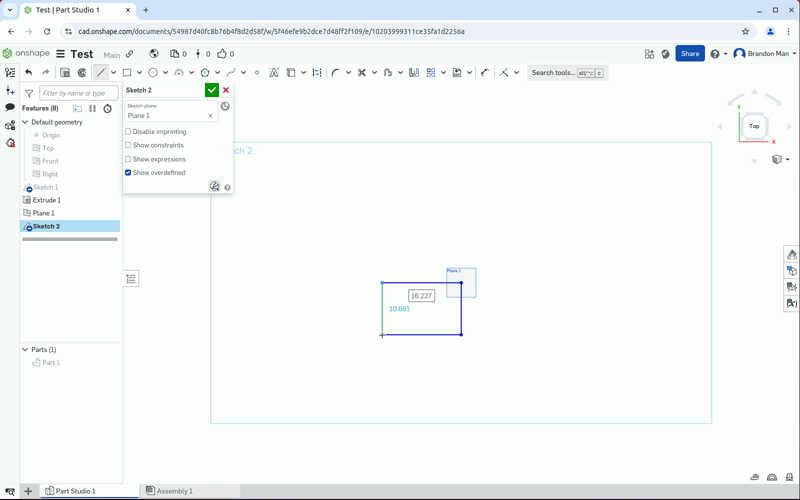
key(esc)
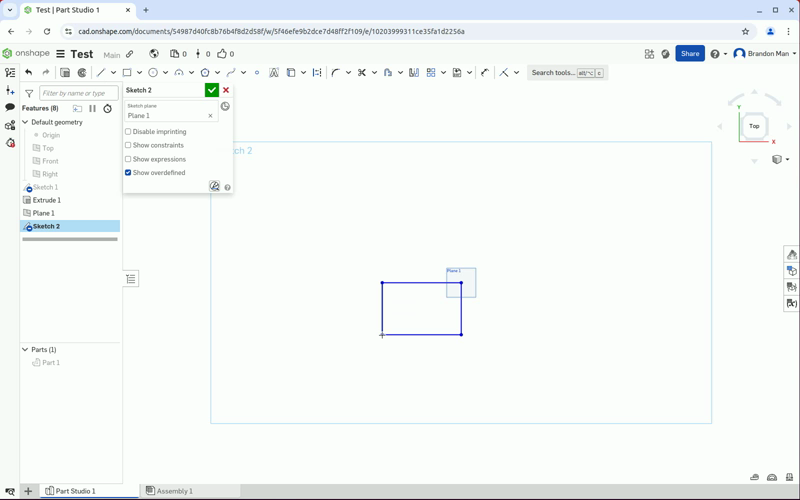
mouse_move(399, 325)
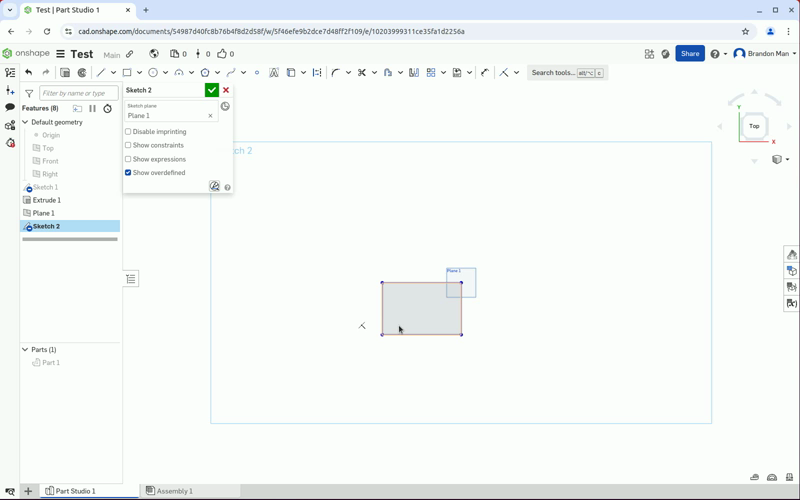
click(399, 325)
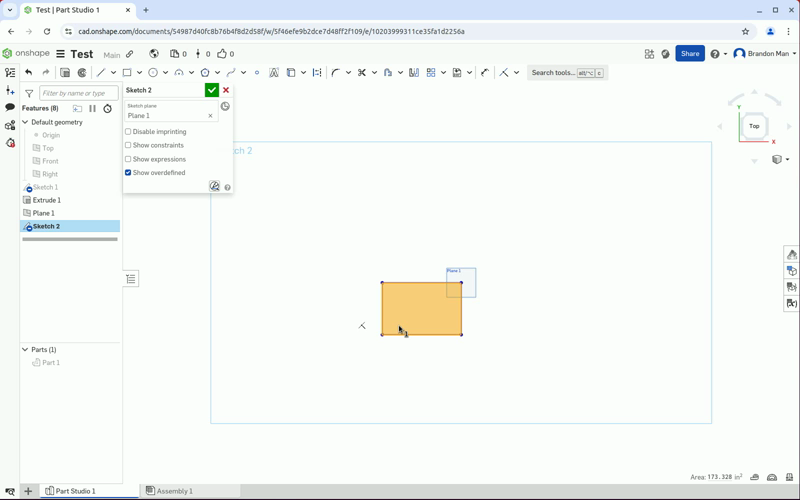
mouse_move(73, 352)
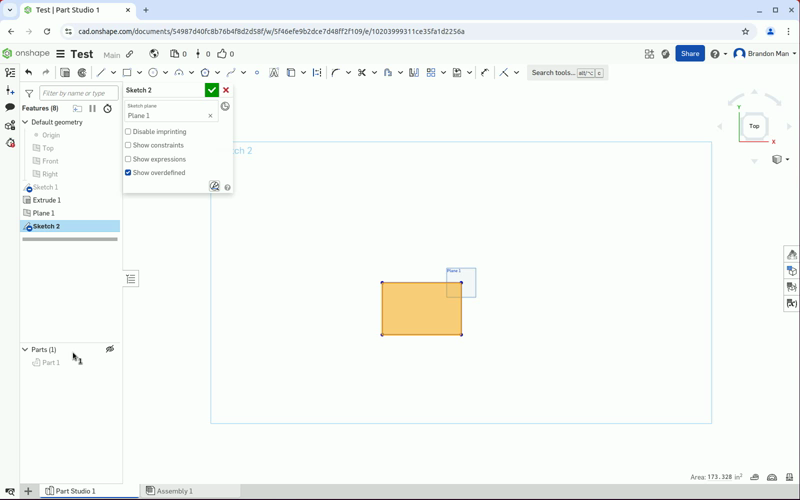
key(shift+y)
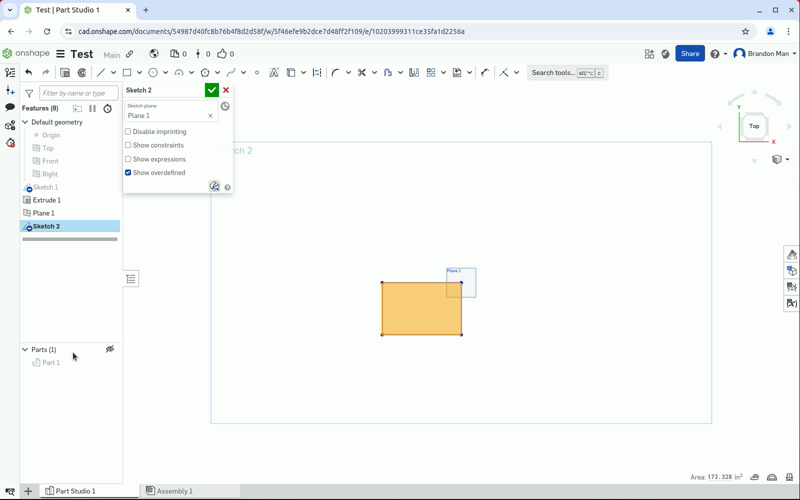
key(shift+e)
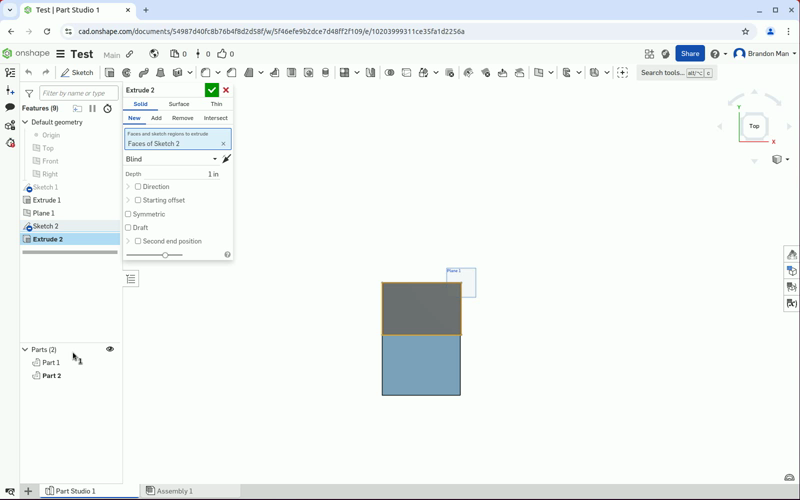
mouse_move(143, 106)
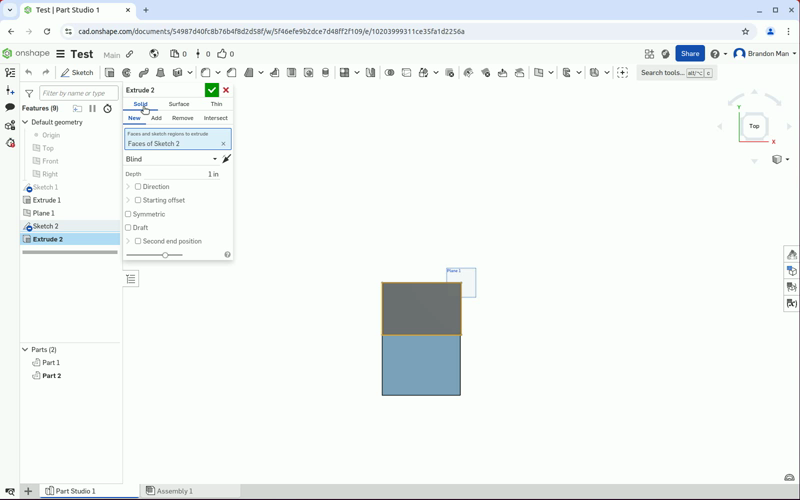
click(143, 106)
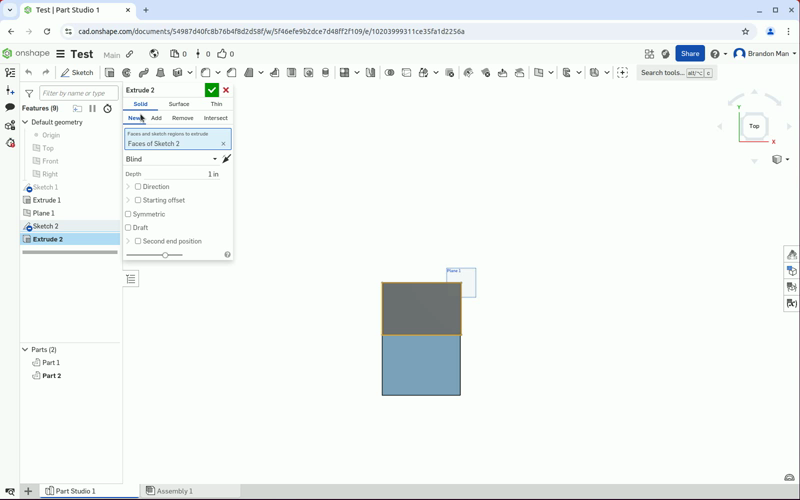
mouse_move(137, 120)
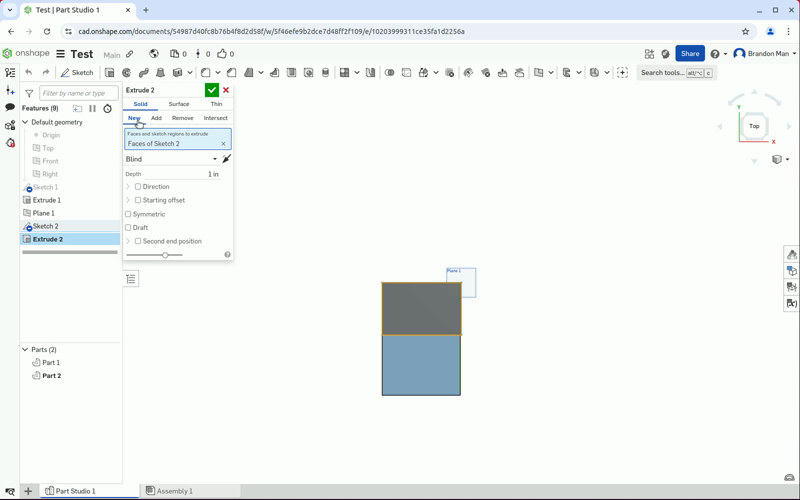
click(137, 120)
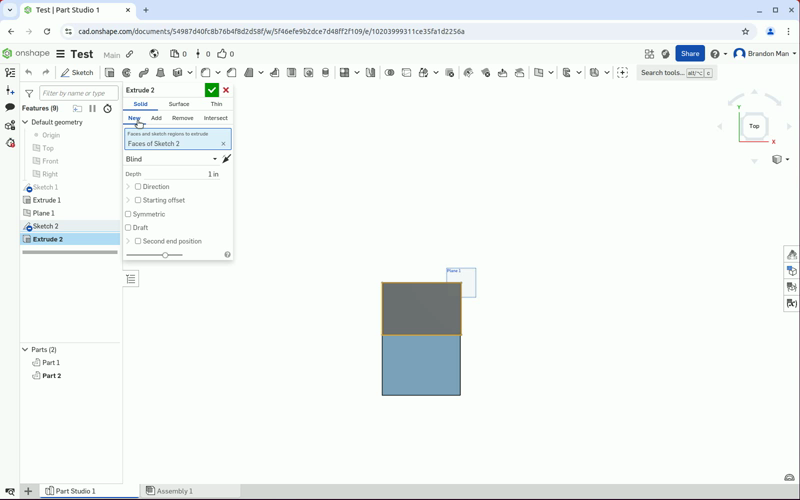
key(tab, 4)
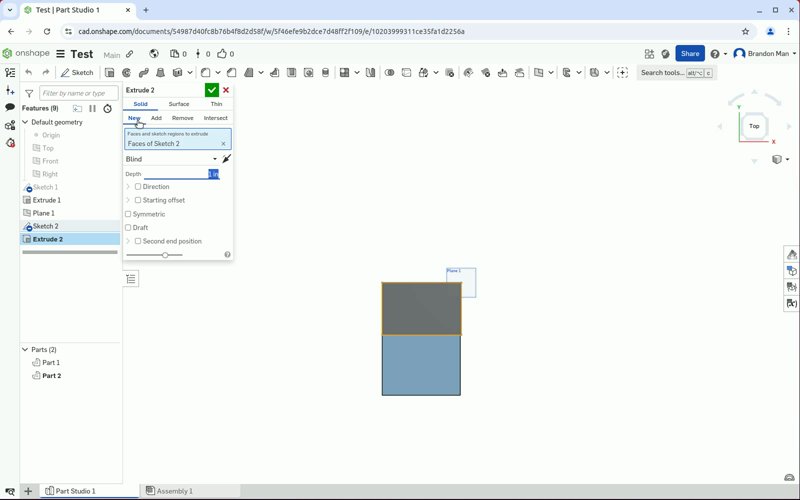
text(2.889)
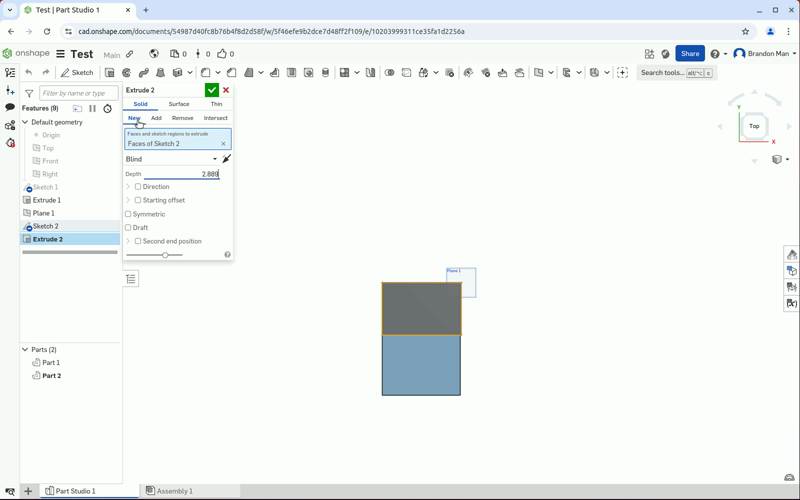
key(enter)
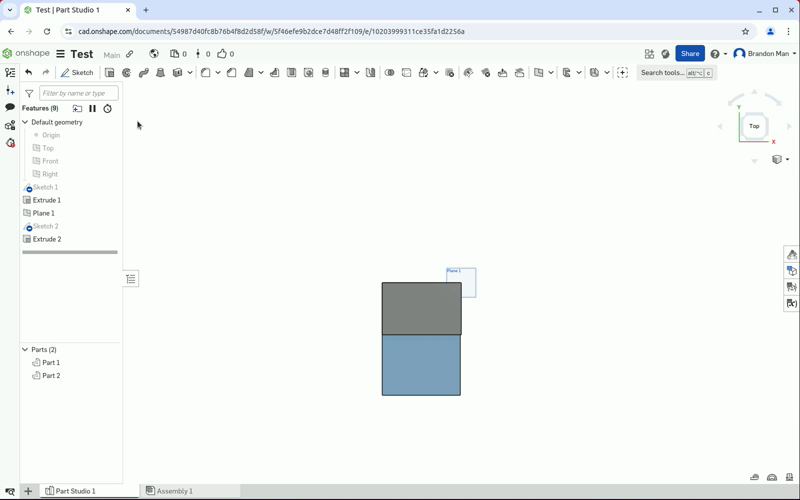
key(shift+h)
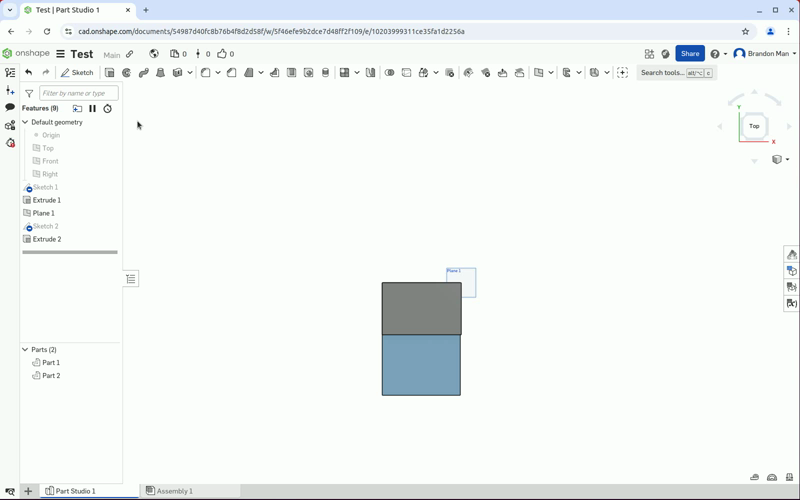
key(shift+h)
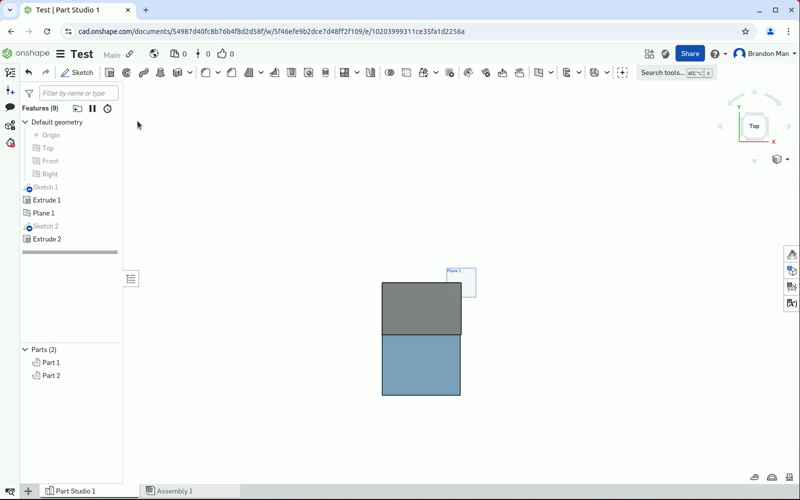
mouse_move(73, 189)
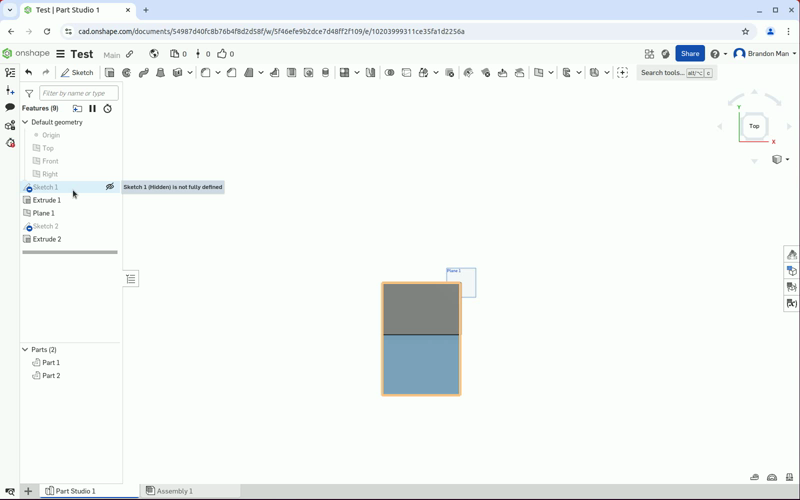
click(73, 189)
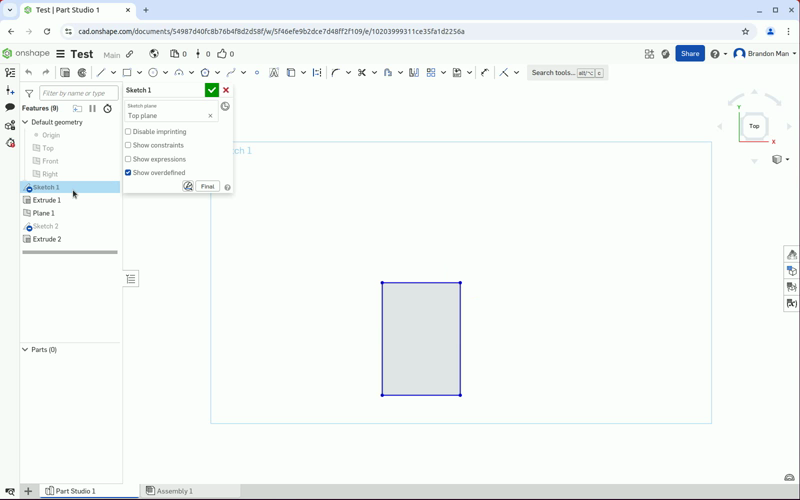
mouse_move(229, 92)
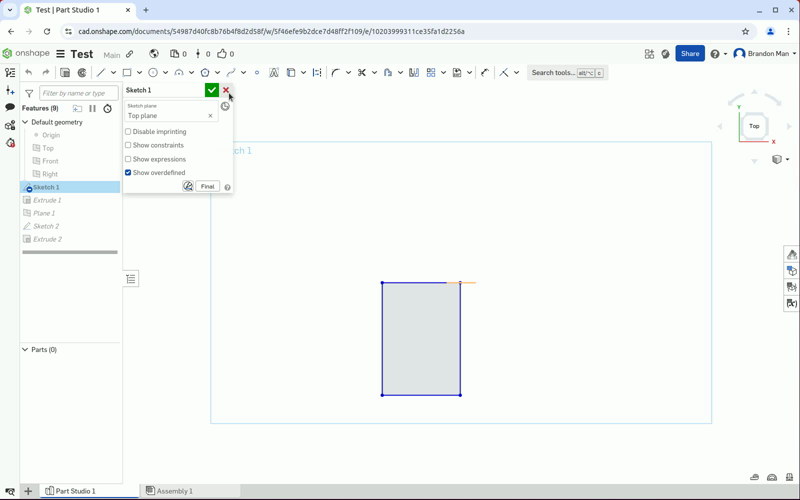
click(229, 92)
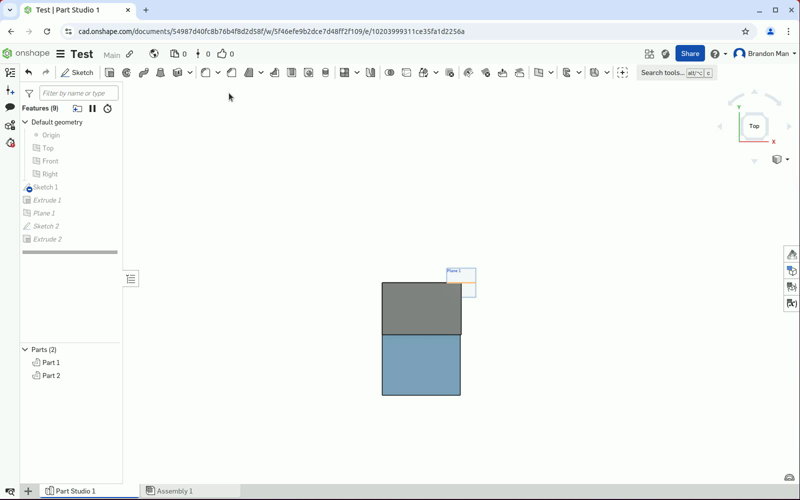
mouse_move(541, 75)
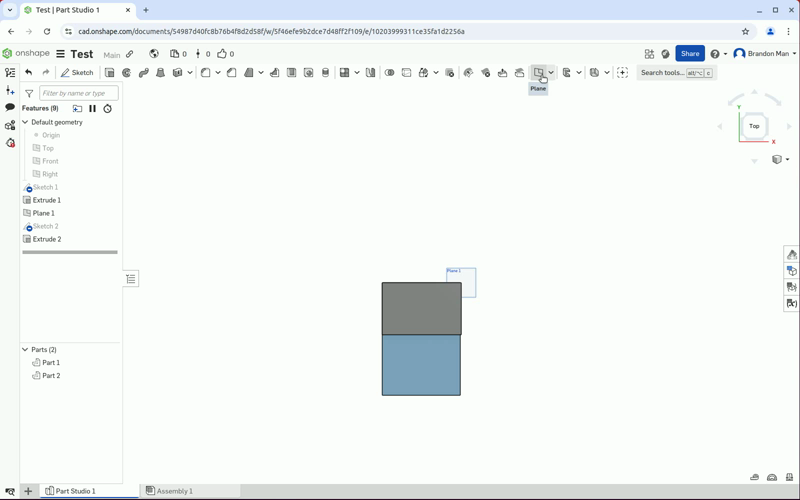
click(541, 75)
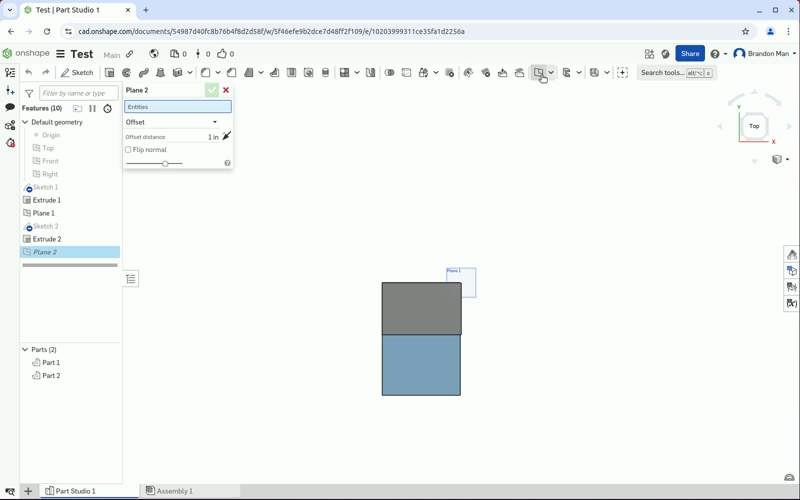
mouse_move(73, 150)
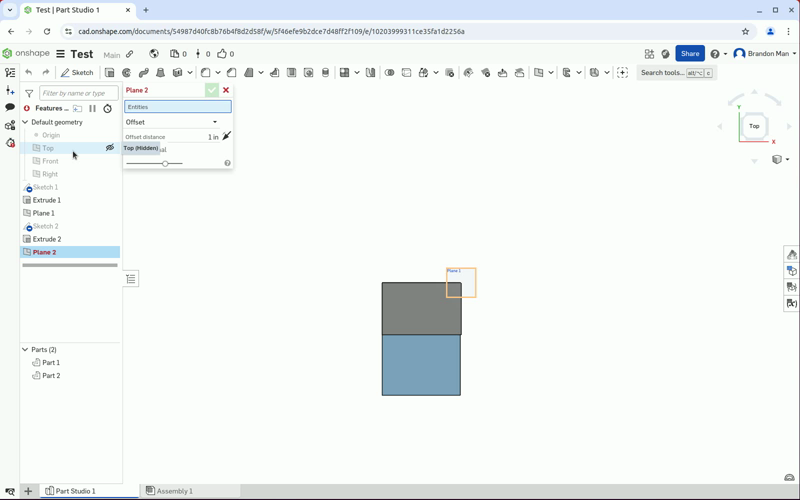
click(73, 150)
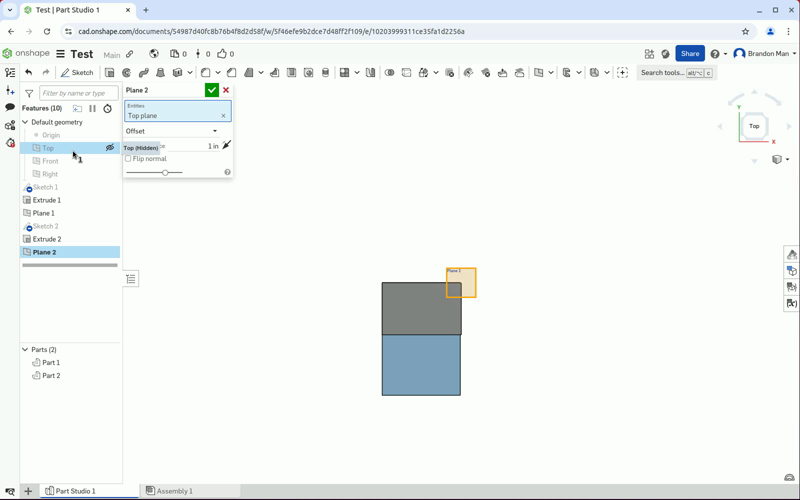
key(tab, 2)
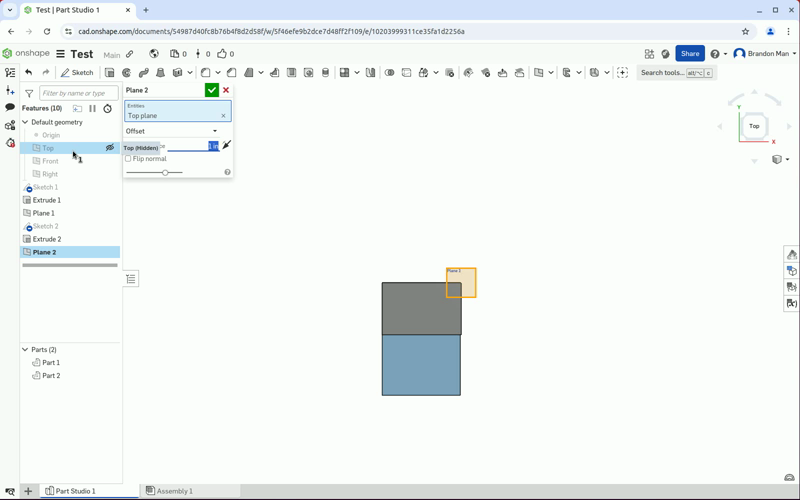
text(8.658)
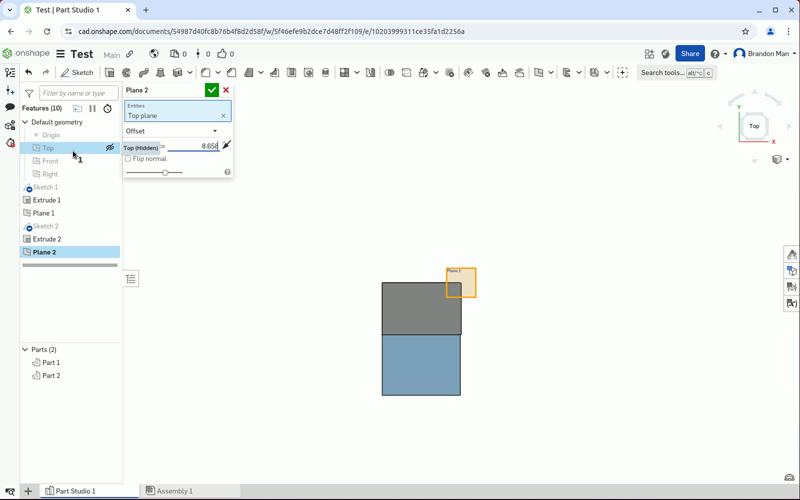
key(enter, 2)
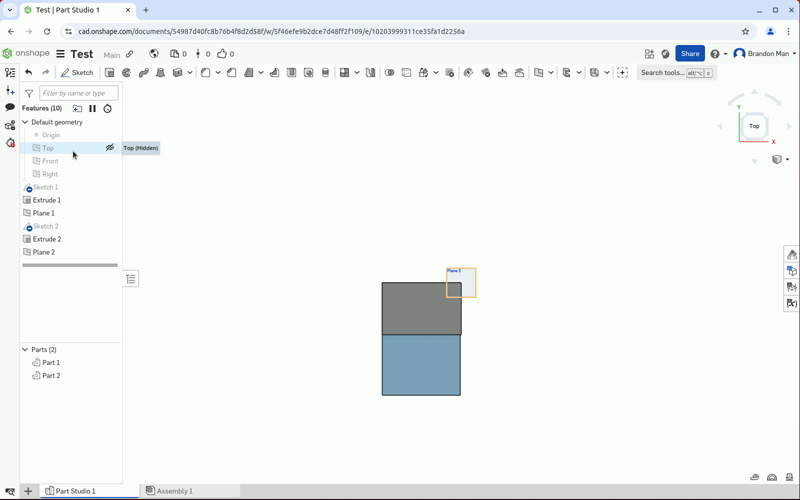
key(shift+s)
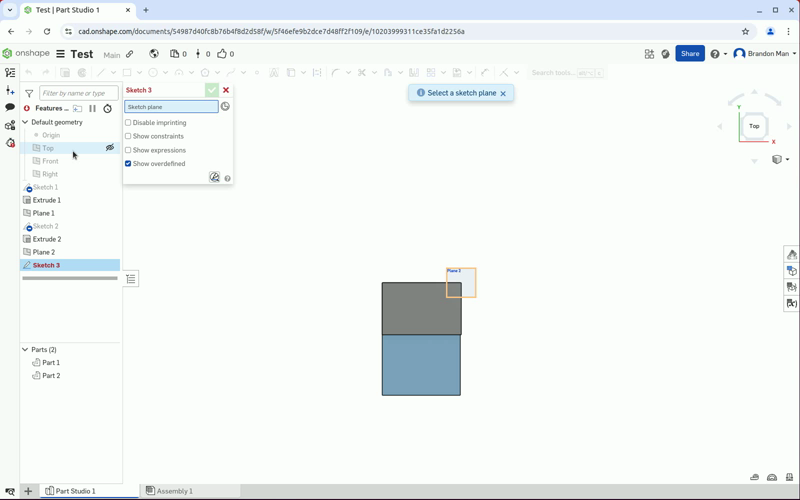
mouse_move(73, 254)
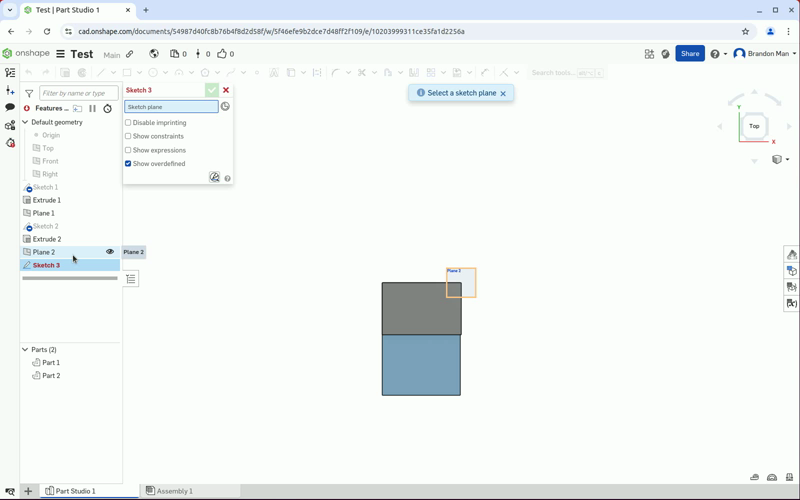
click(73, 254)
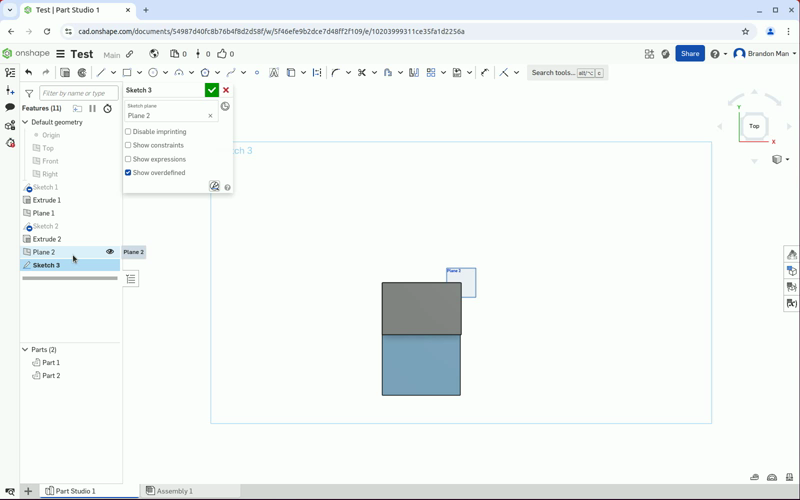
mouse_move(73, 352)
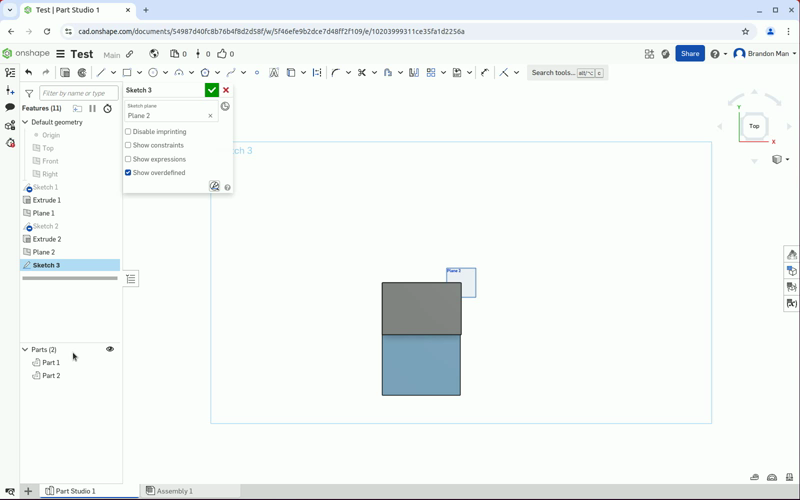
key(y)
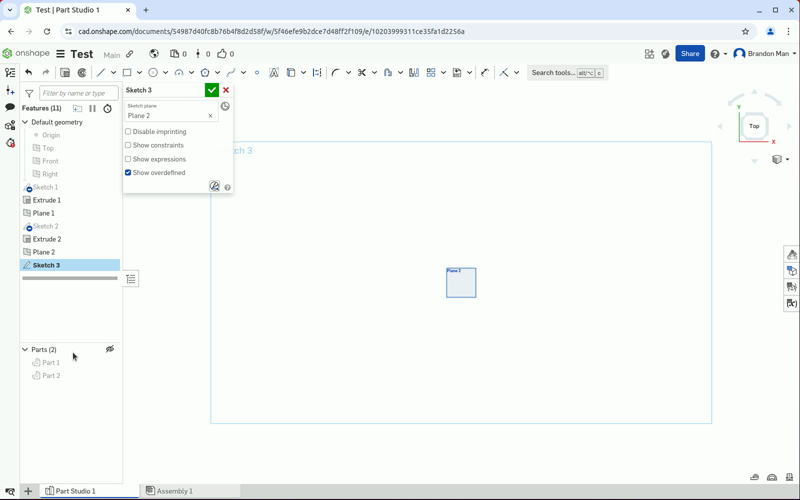
key(l)
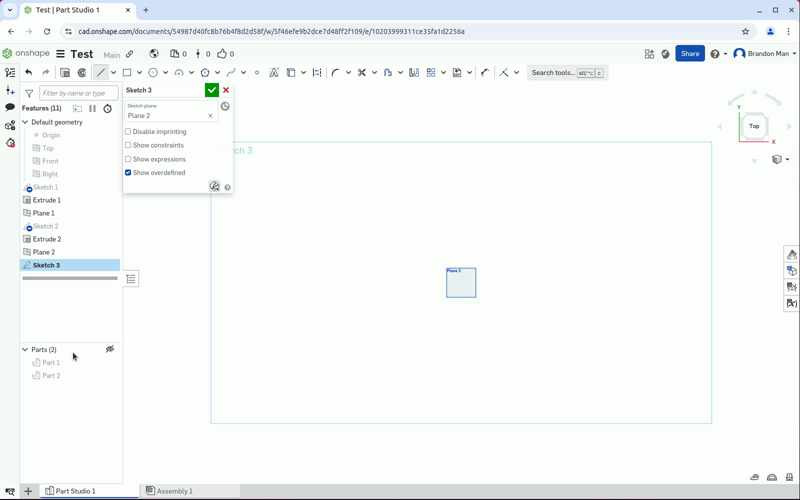
key_down(shift)
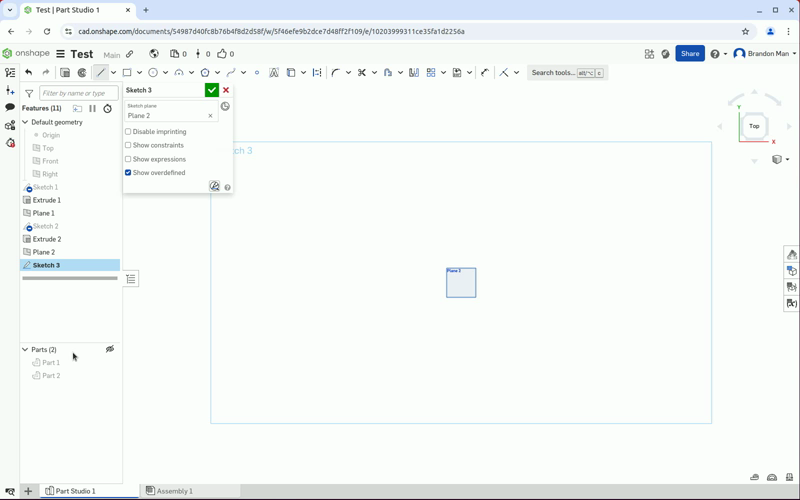
mouse_move(382, 334)
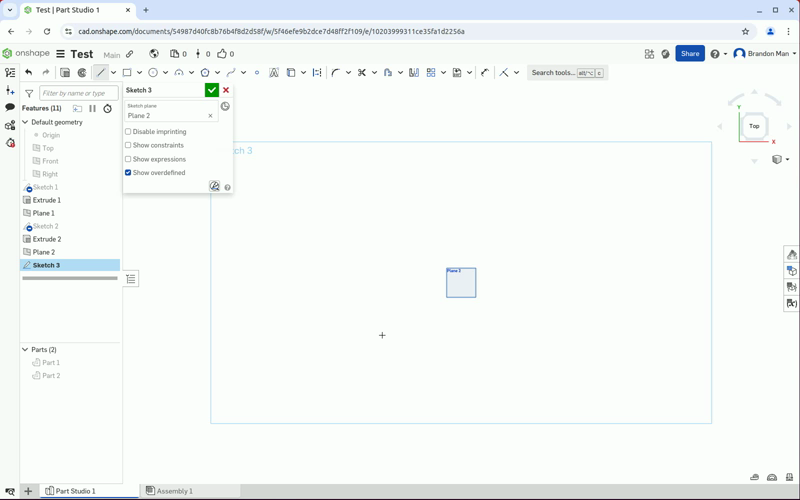
click(382, 334)
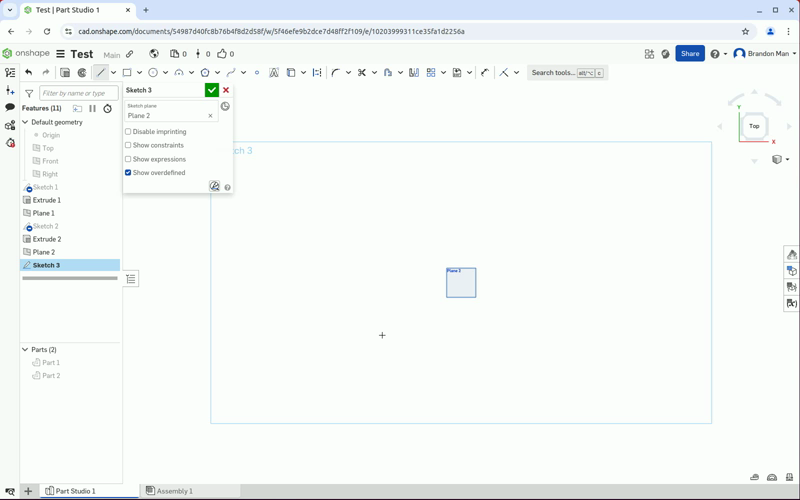
key_up(shift)
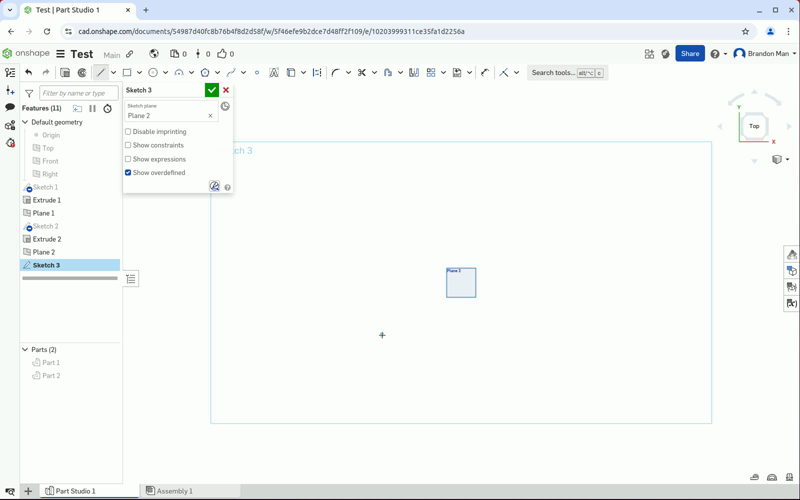
key_down(shift)
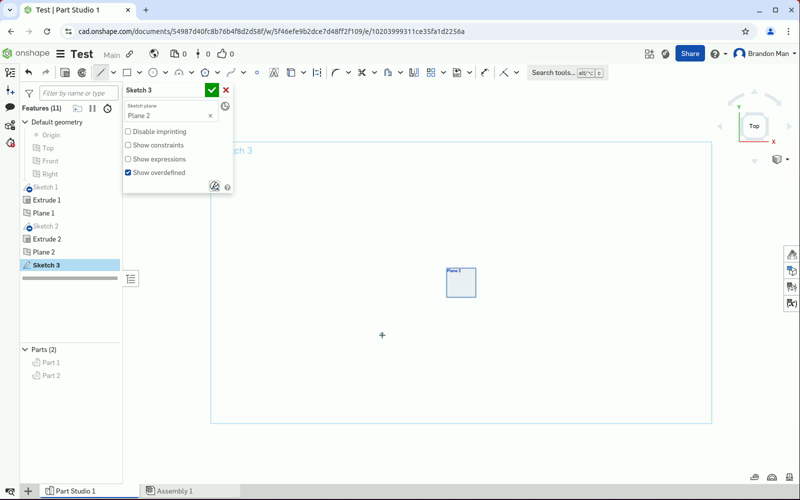
mouse_move(412, 334)
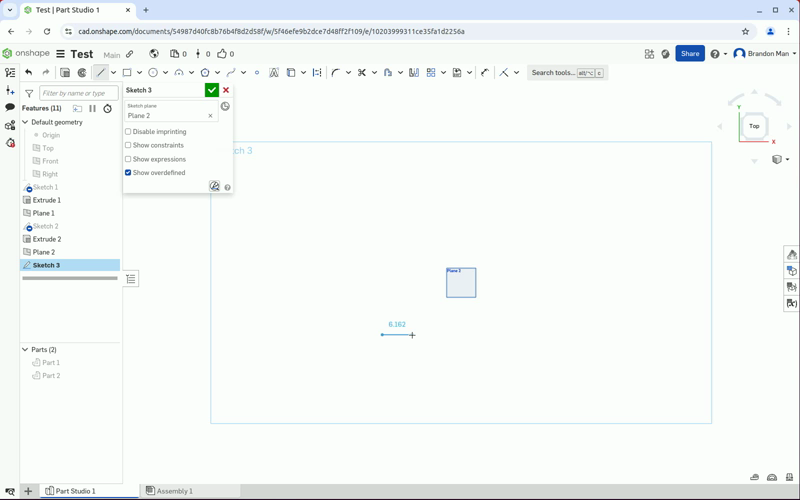
mouse_move(428, 334)
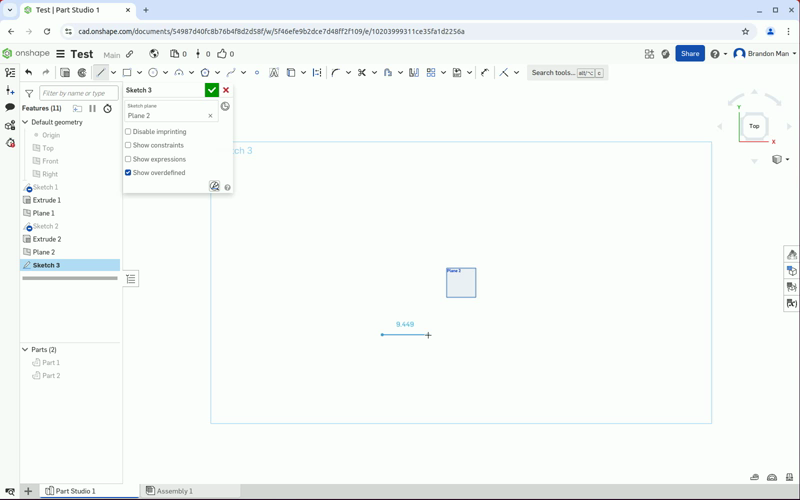
click(428, 334)
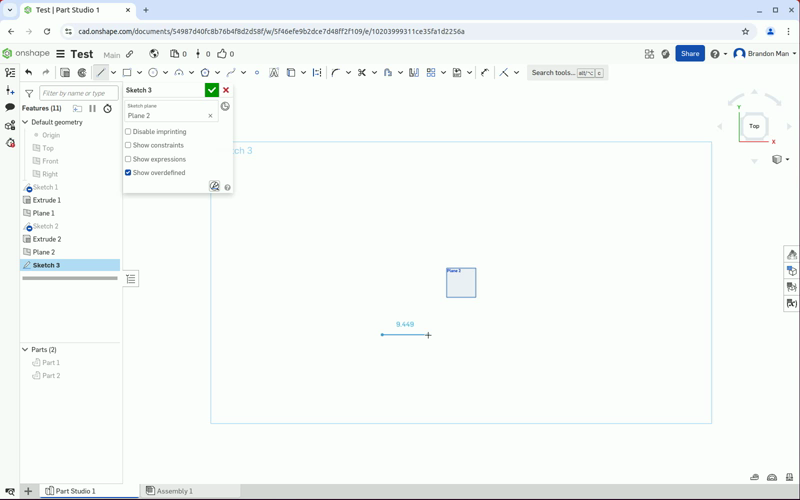
key_up(shift)
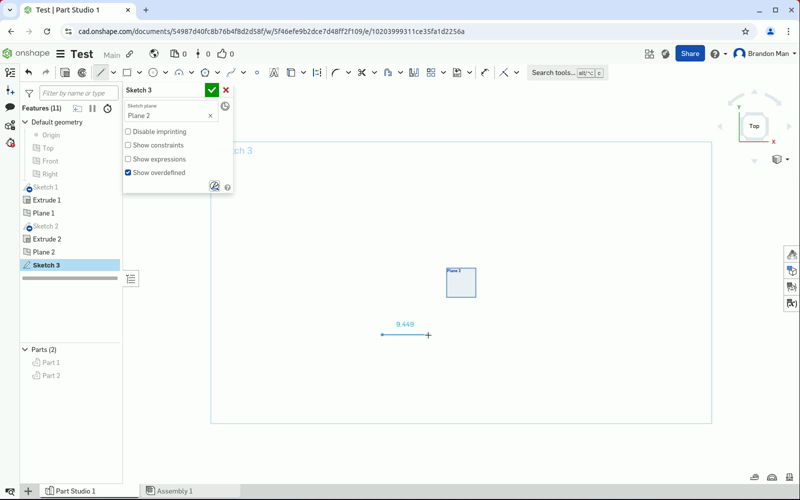
key_down(shift)
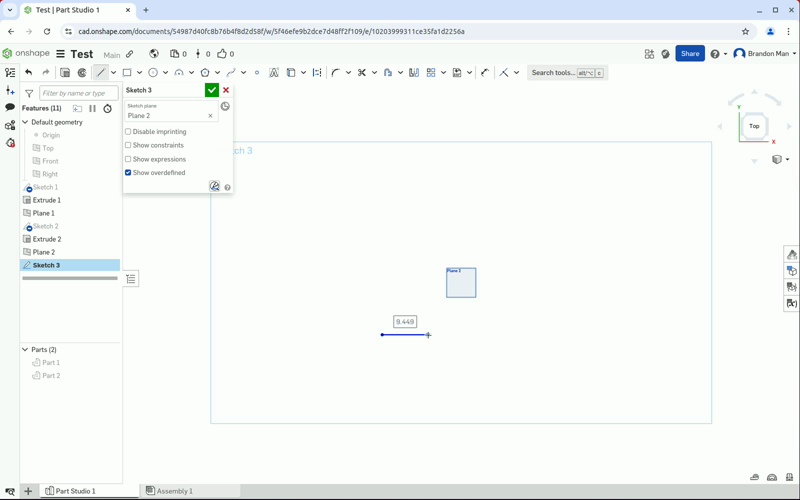
mouse_move(458, 334)
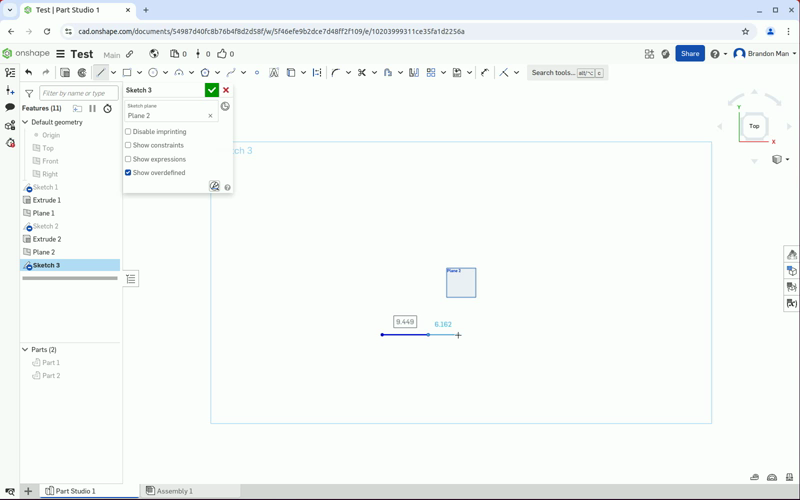
mouse_move(428, 282)
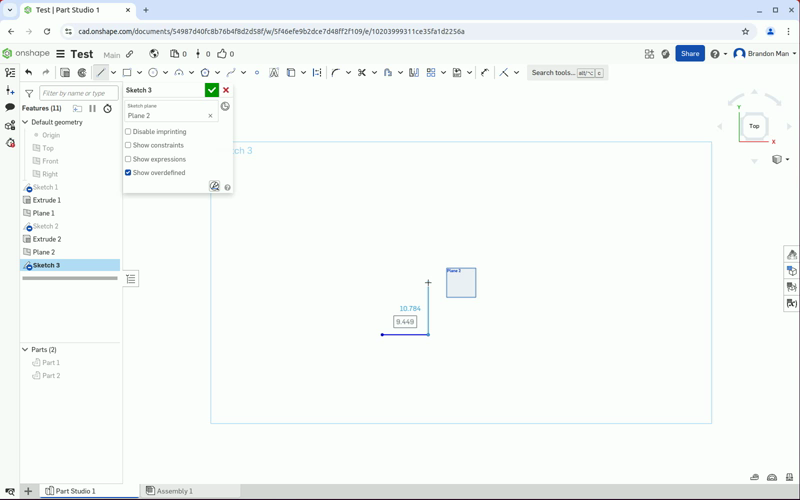
click(428, 282)
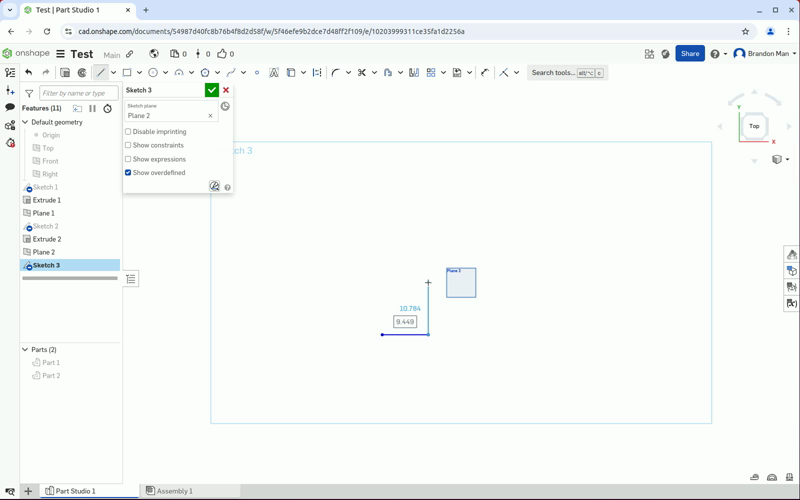
key_up(shift)
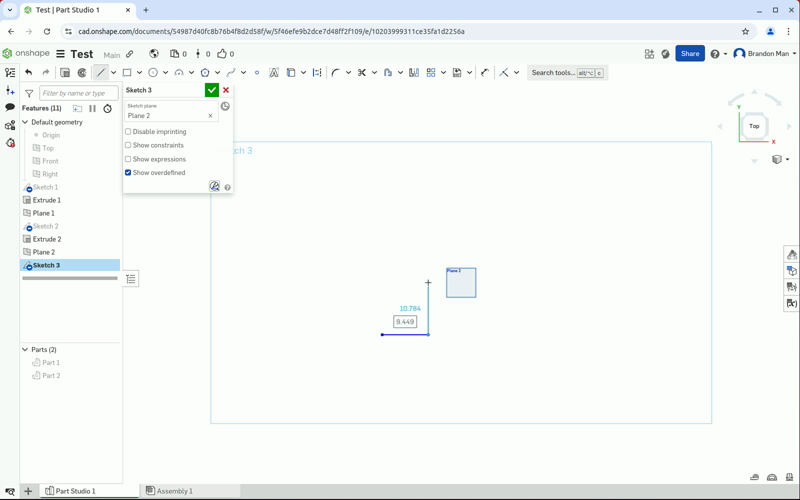
key_down(shift)
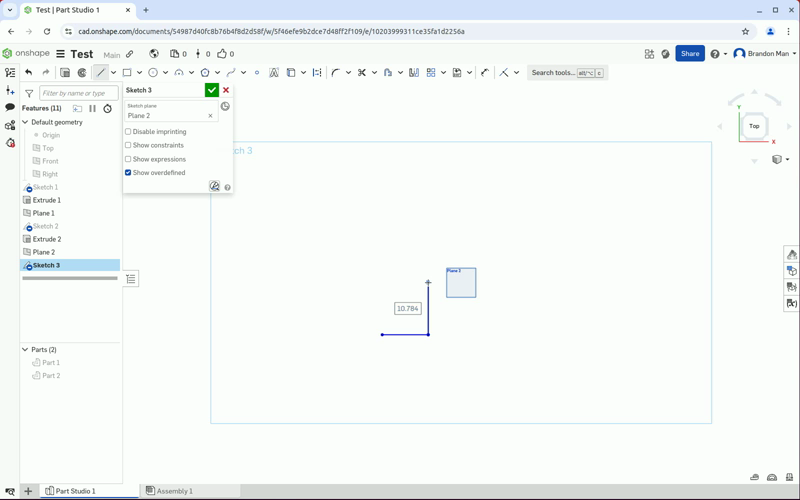
mouse_move(458, 282)
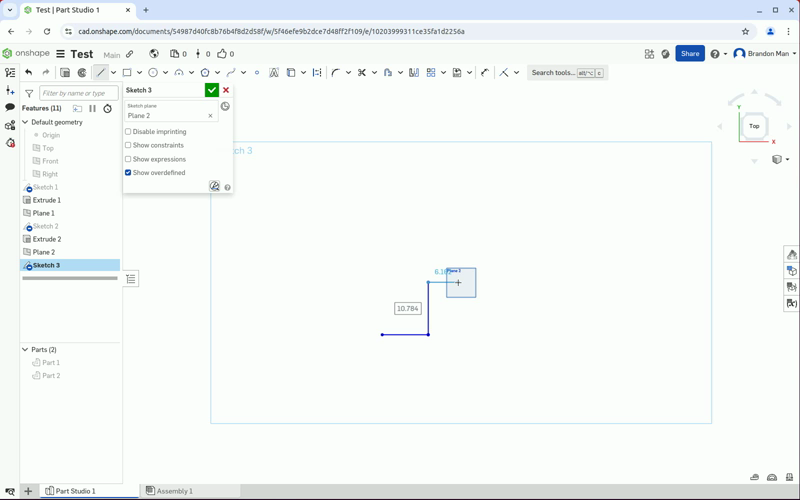
mouse_move(382, 282)
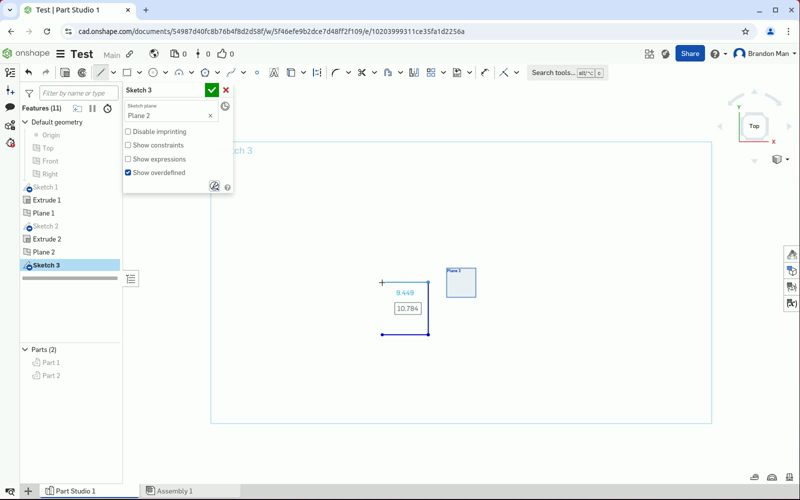
click(382, 282)
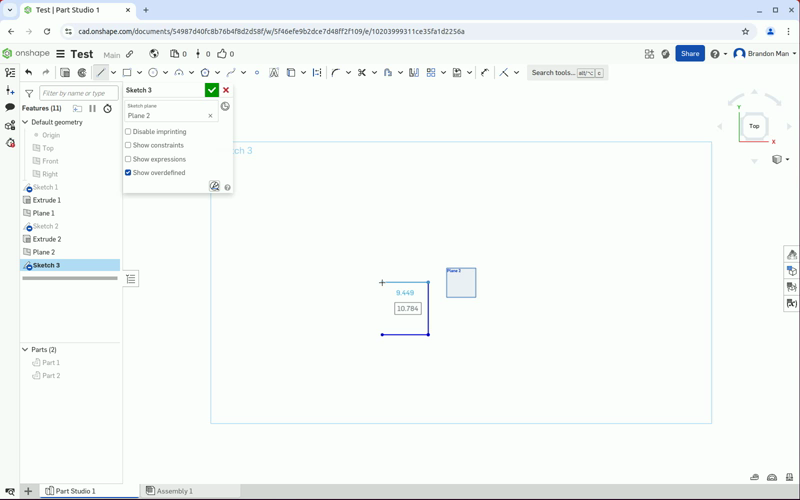
key_up(shift)
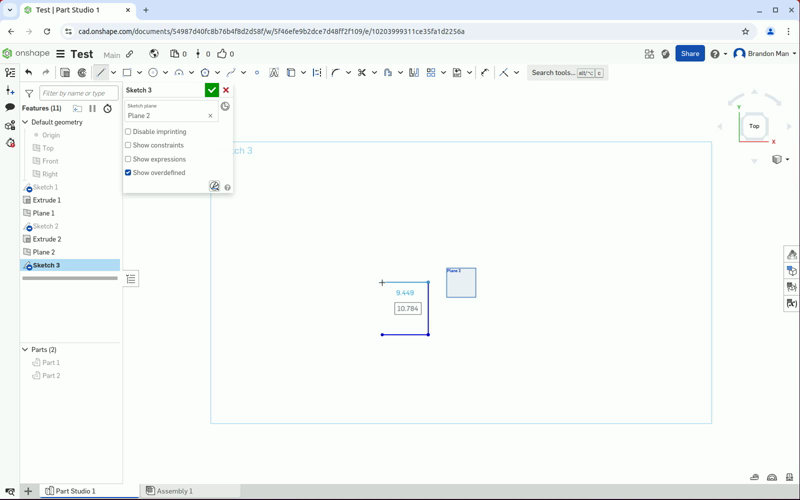
mouse_move(412, 282)
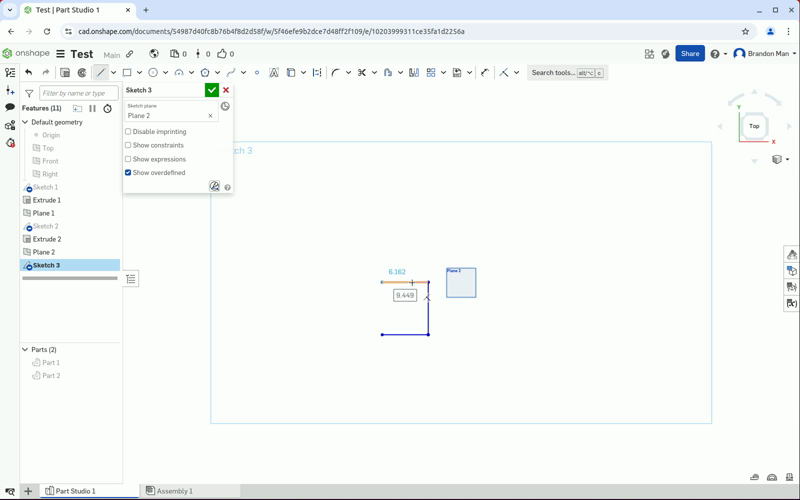
key_down(shift)
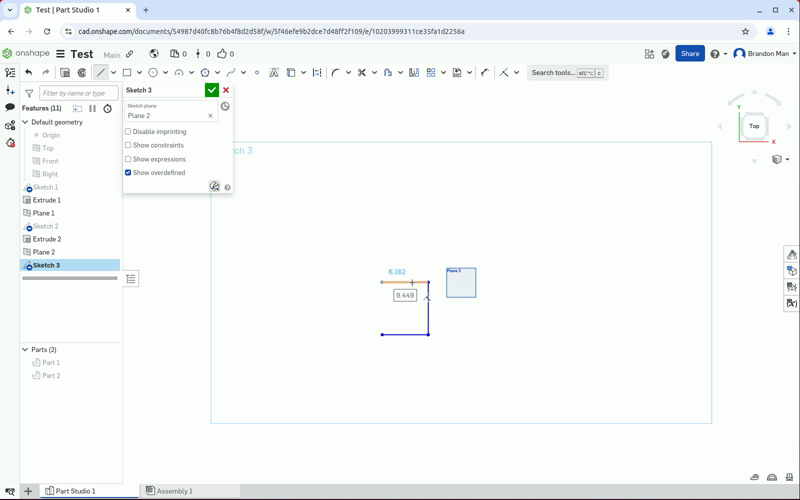
mouse_move(382, 334)
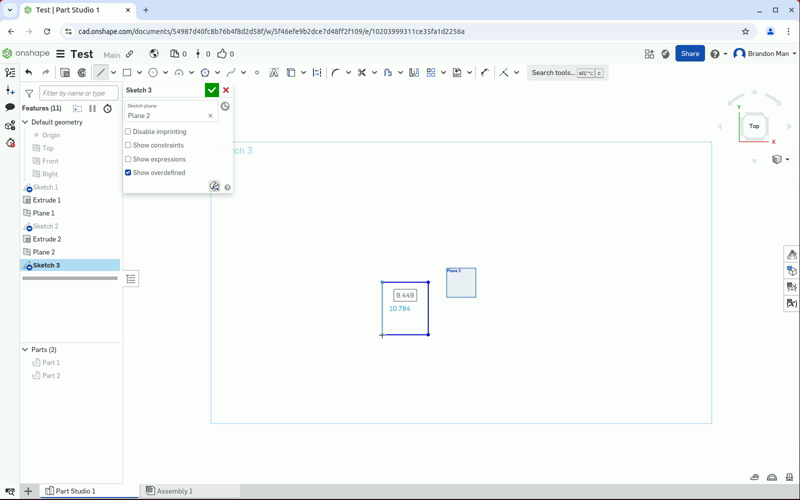
key_up(shift)
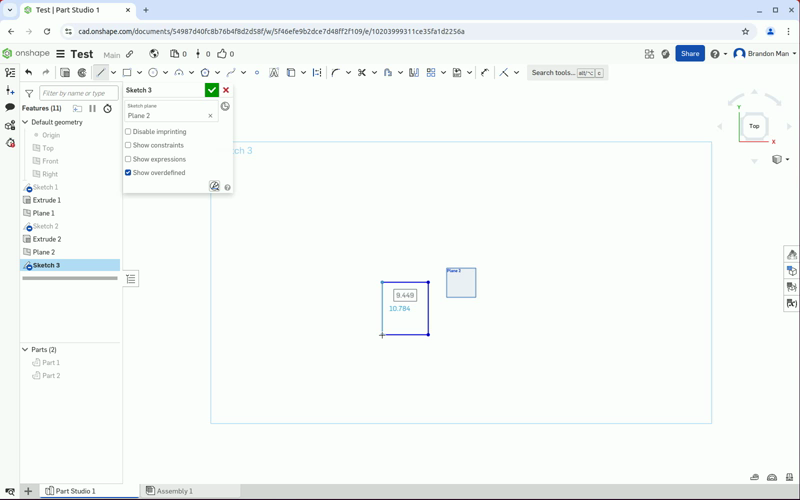
click(382, 334)
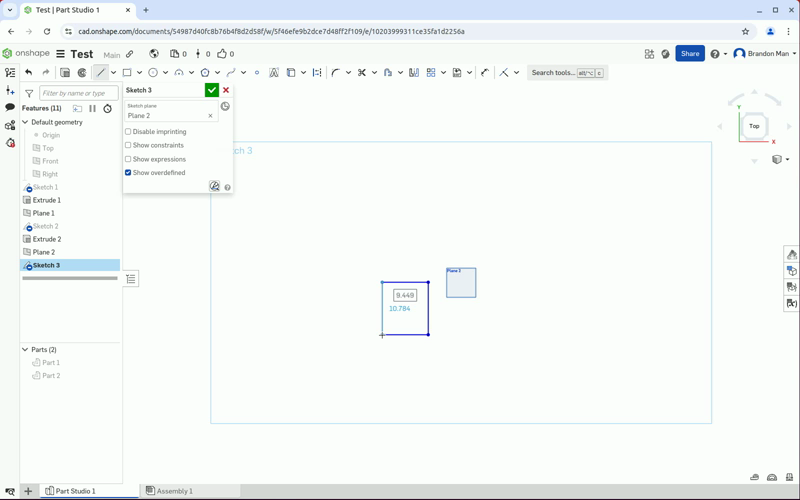
key(esc)
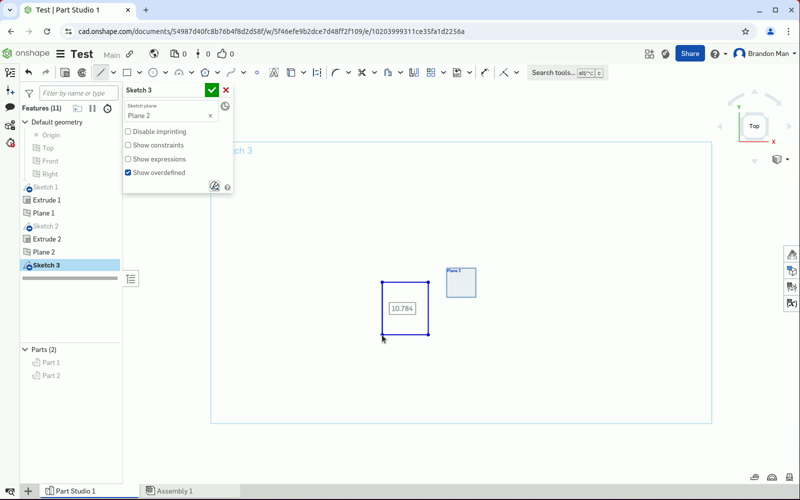
mouse_move(397, 322)
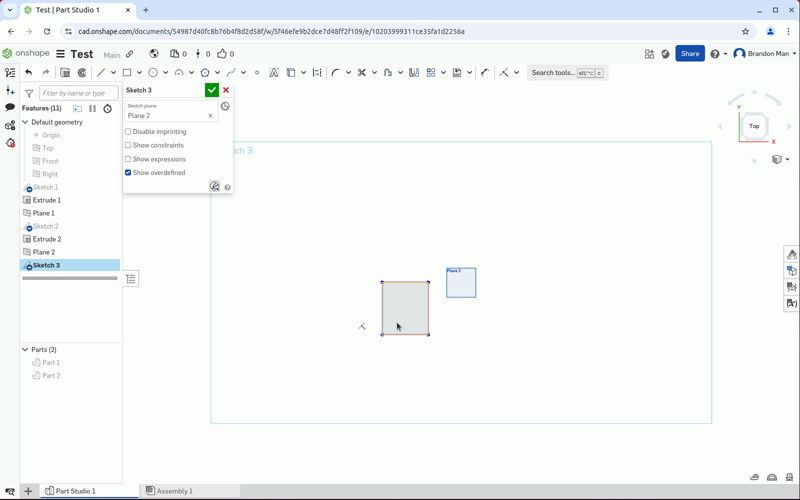
click(397, 322)
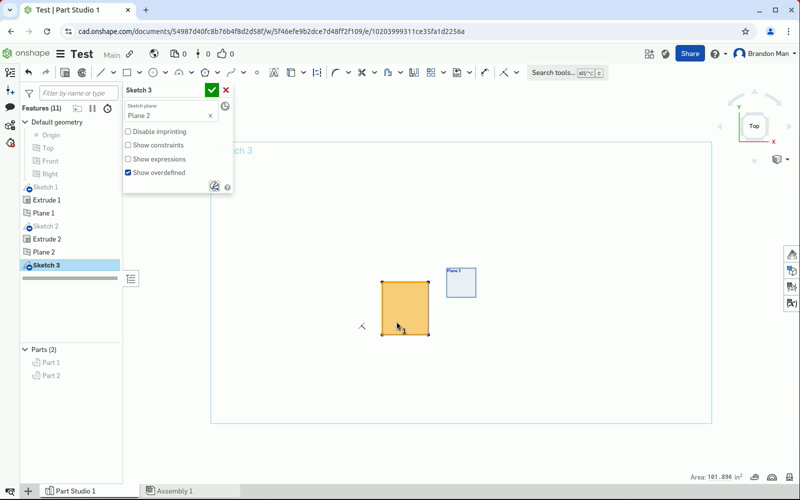
mouse_move(73, 352)
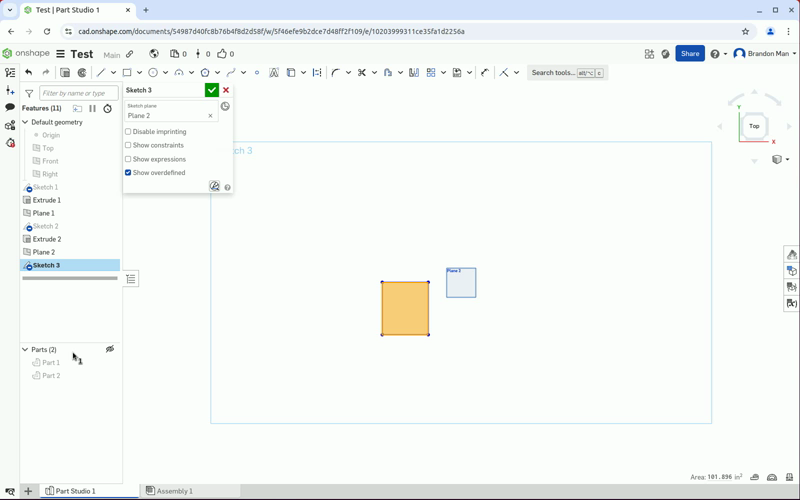
key(shift+y)
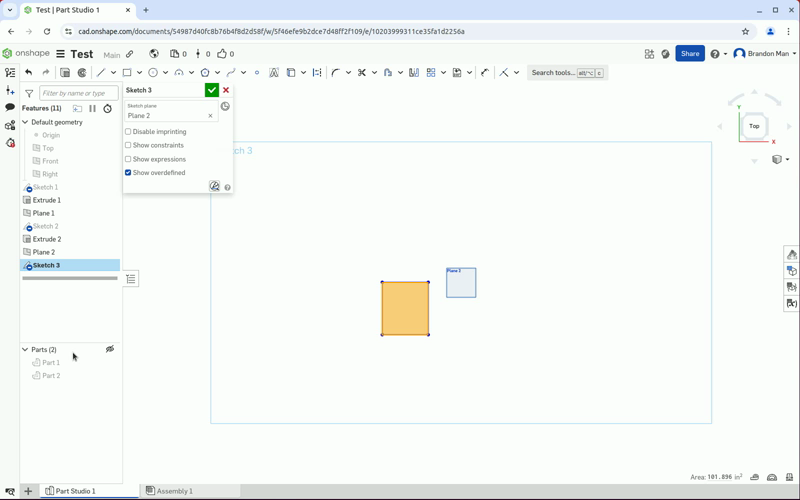
key(shift+e)
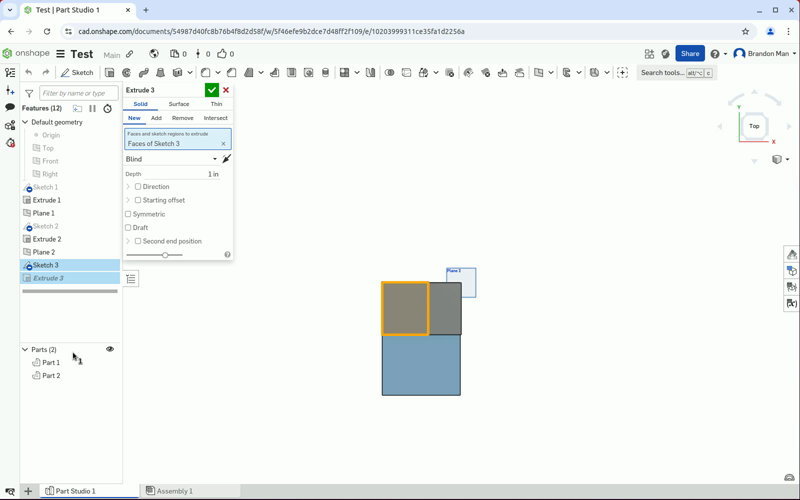
mouse_move(143, 106)
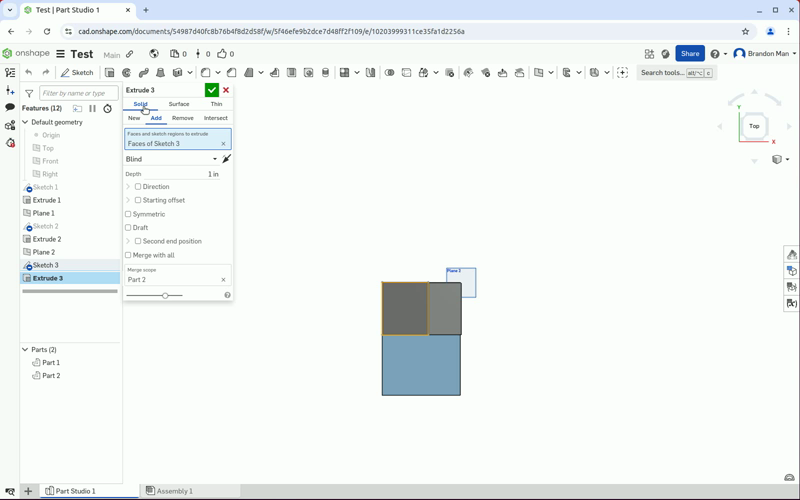
click(143, 106)
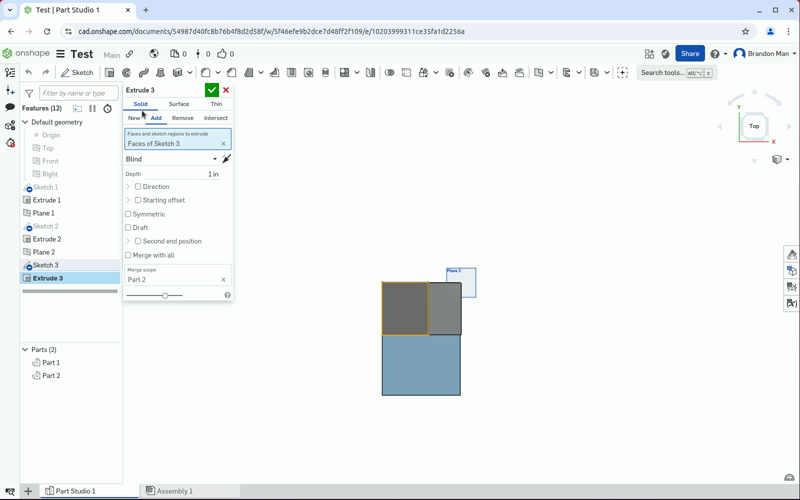
mouse_move(137, 120)
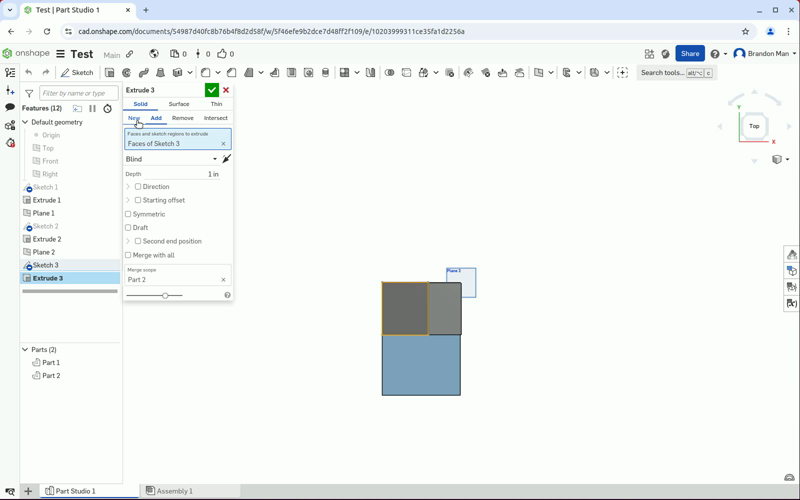
click(137, 120)
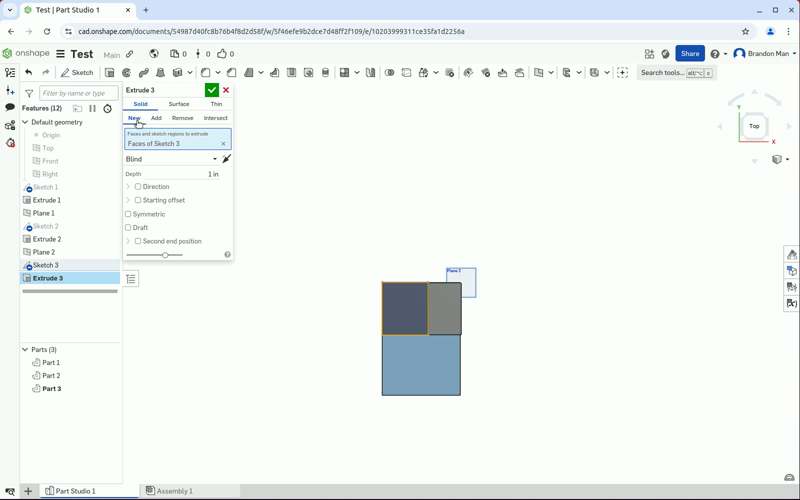
key(tab, 4)
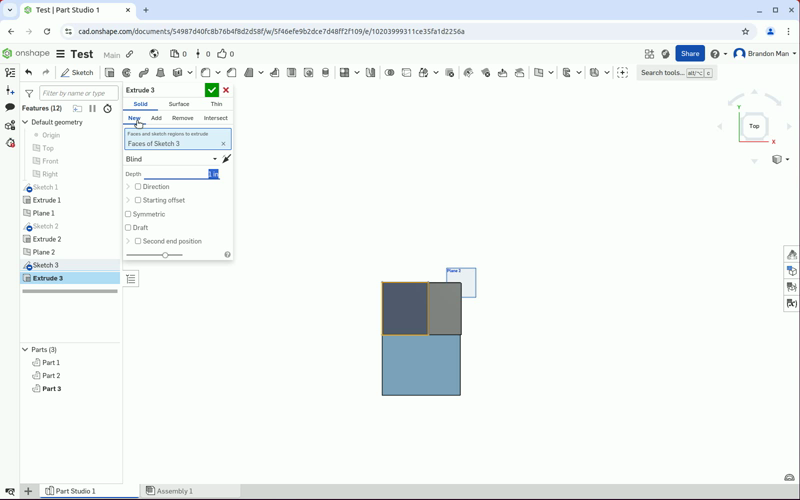
text(2.889)
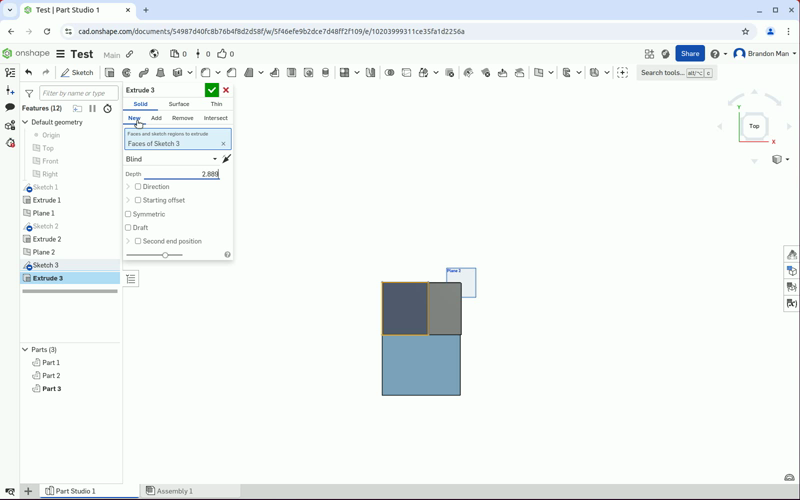
key(enter)
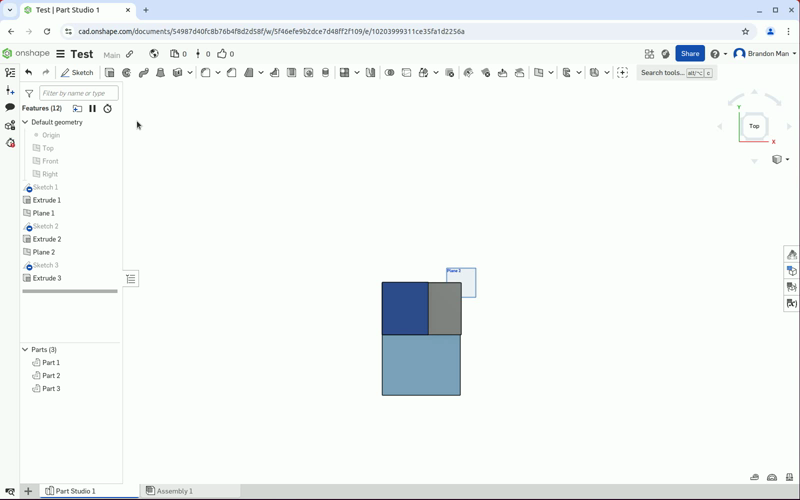
key(shift+h)
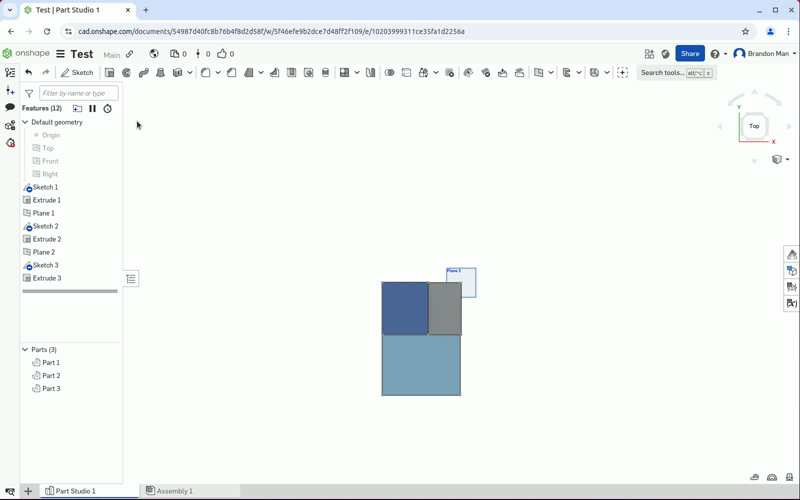
key(shift+h)
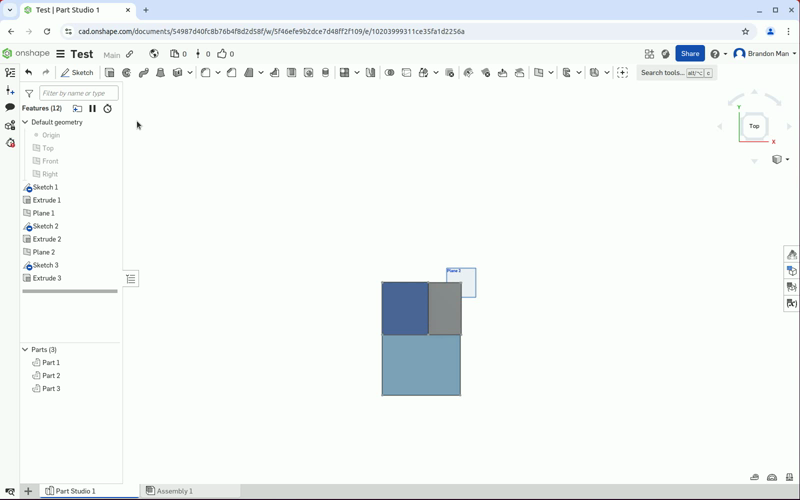
key(shift+7)
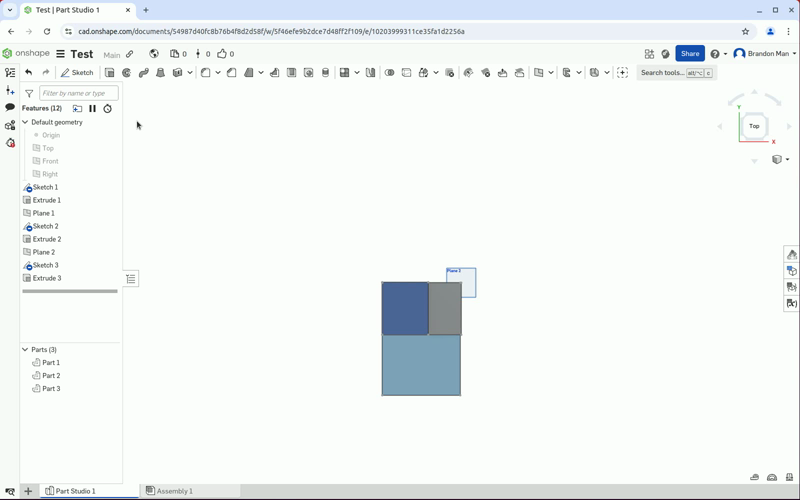
key(up, 3)
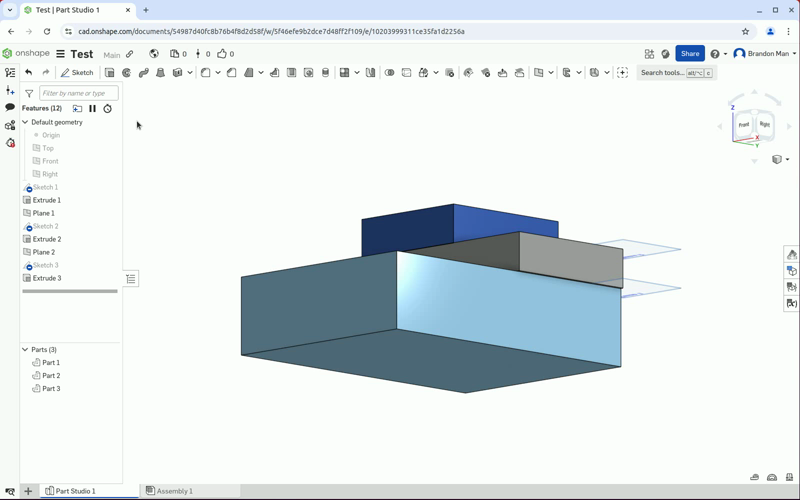
key(left, 3)
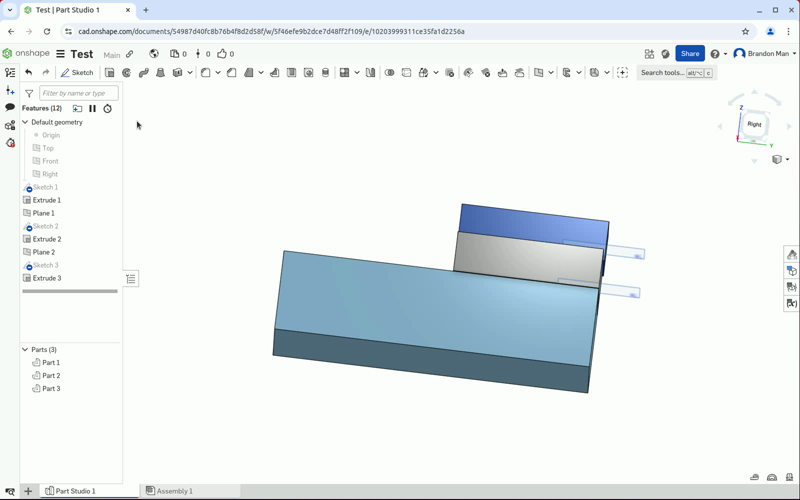
key(right, 3)
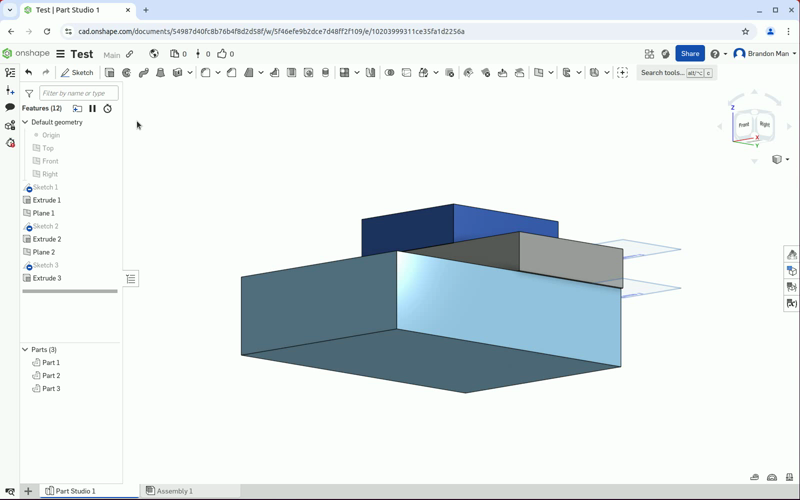
key(down, 3)
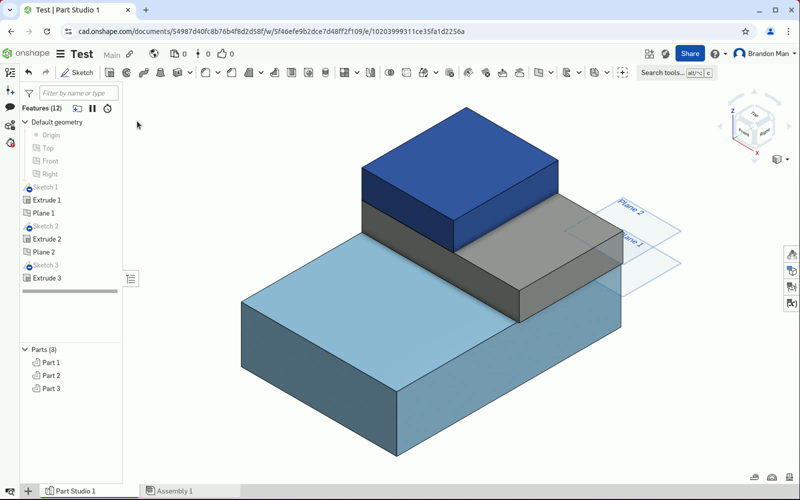
mouse_move(73, 189)
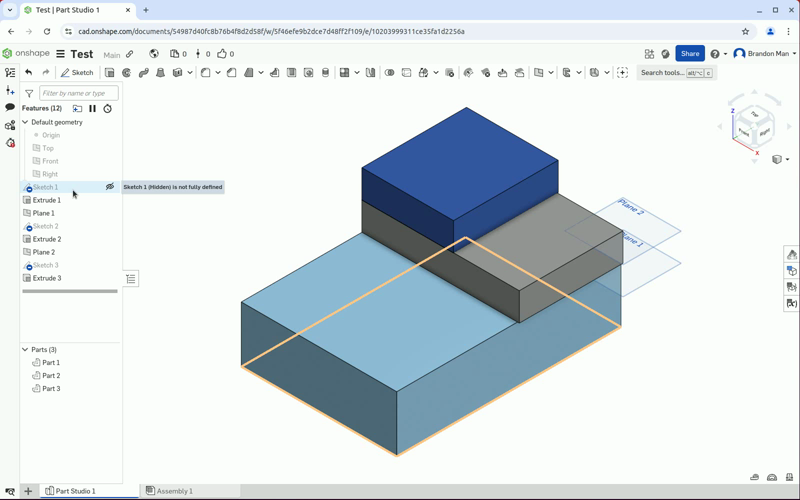
click(73, 189)